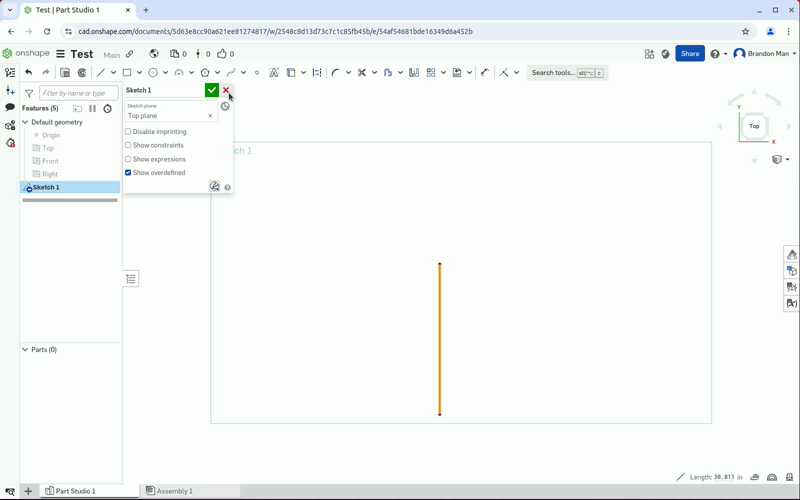
key(shift+h)
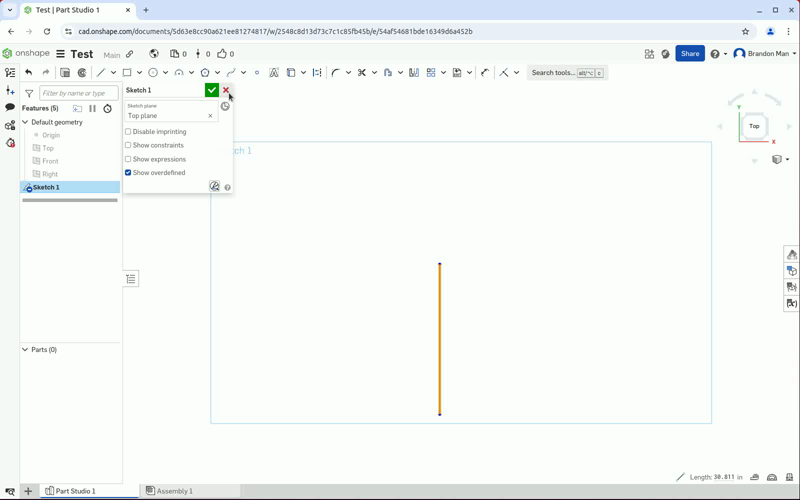
key(shift+s)
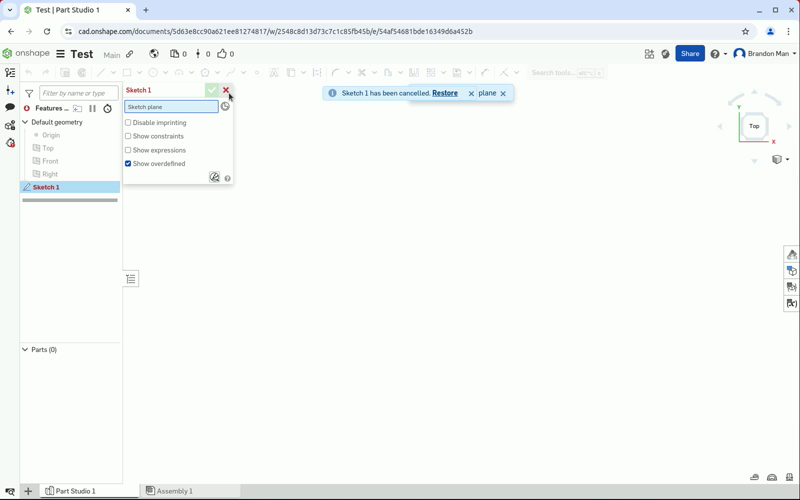
mouse_move(73, 150)
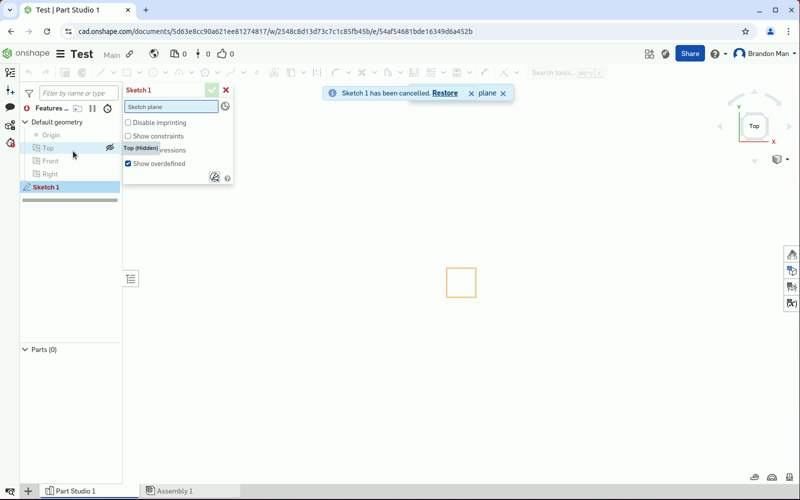
click(73, 150)
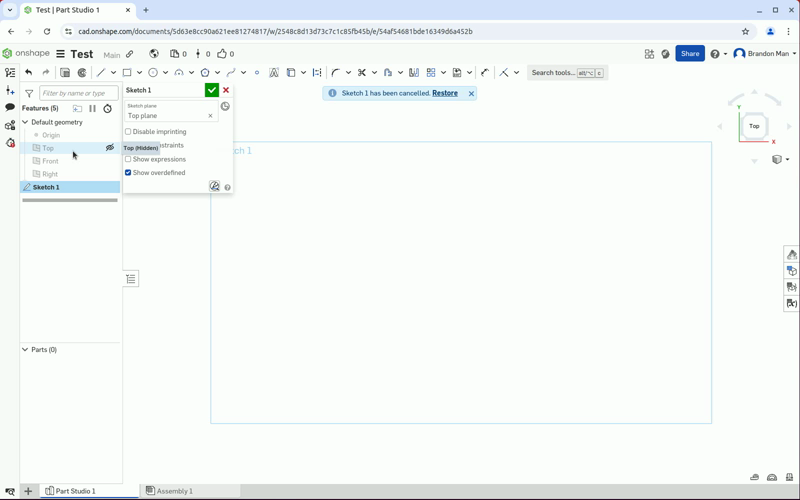
mouse_move(73, 352)
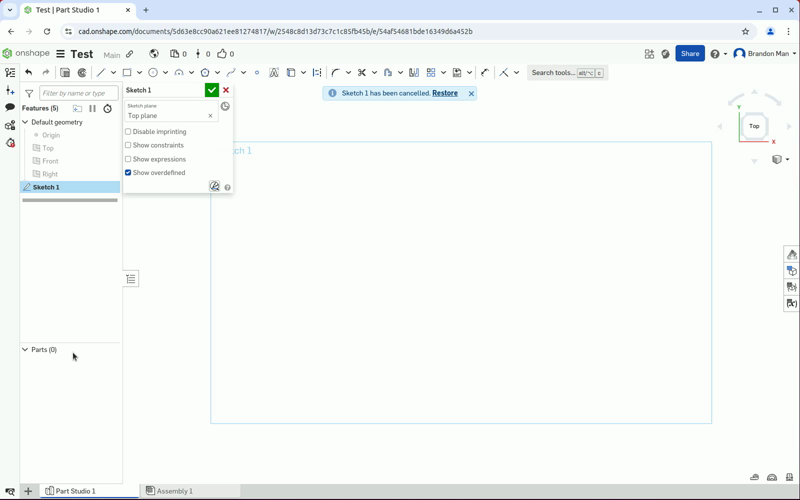
key(y)
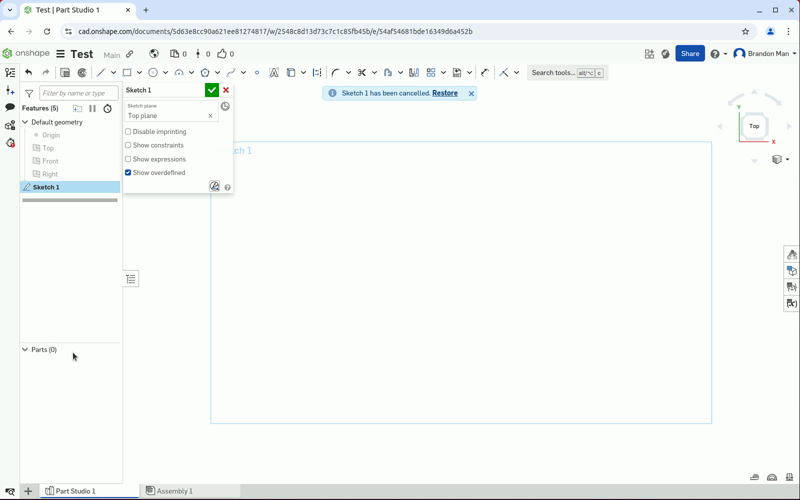
key(l)
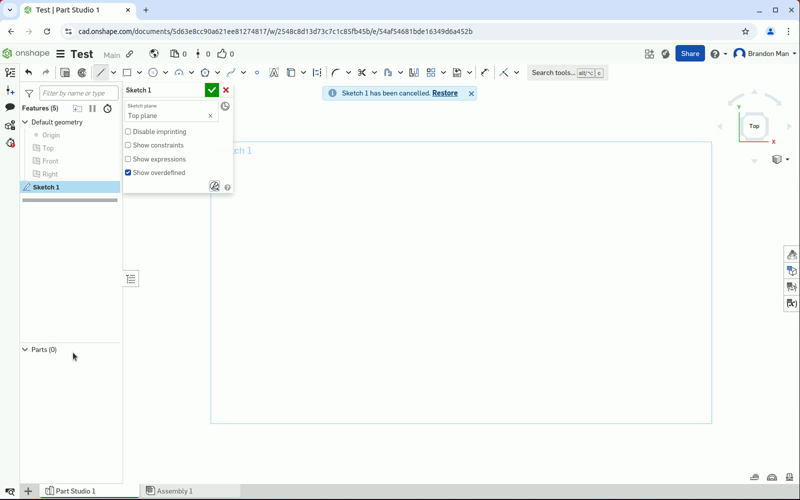
key_down(shift)
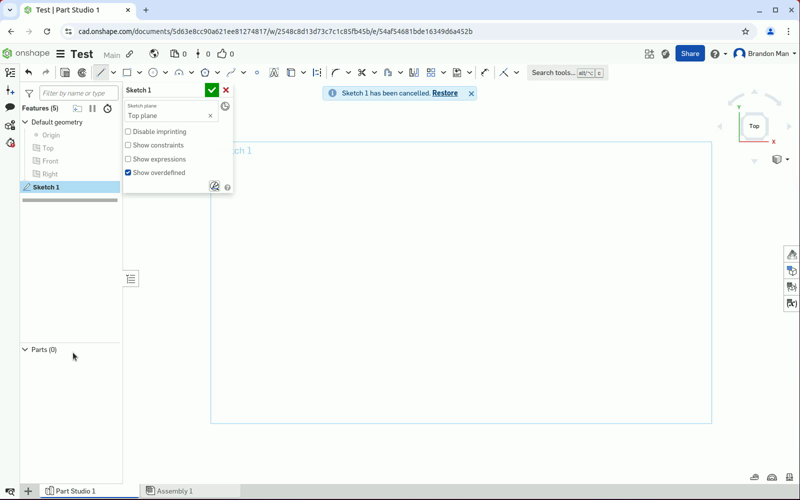
mouse_move(348, 395)
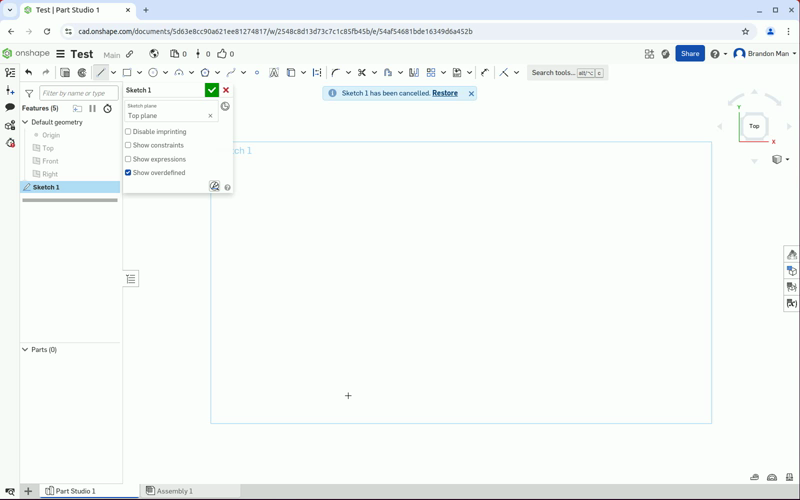
click(348, 395)
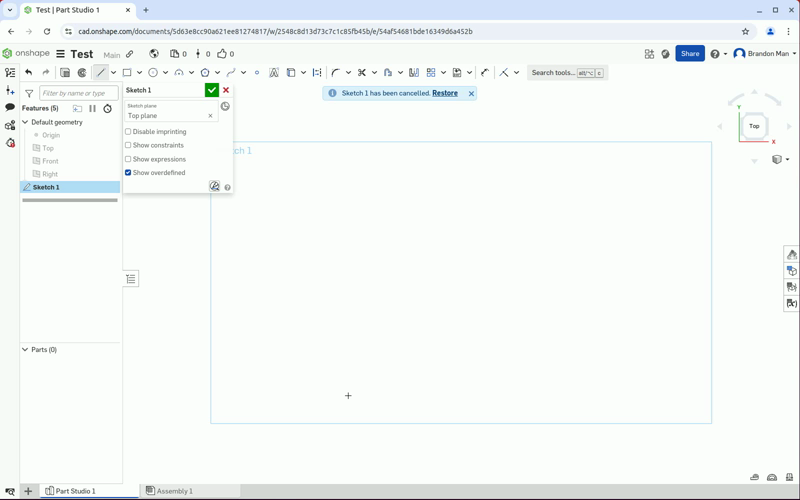
key_up(shift)
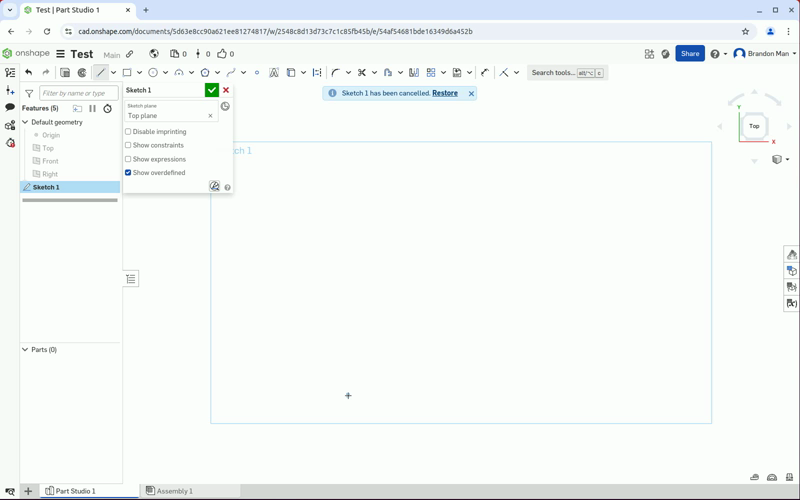
key_down(shift)
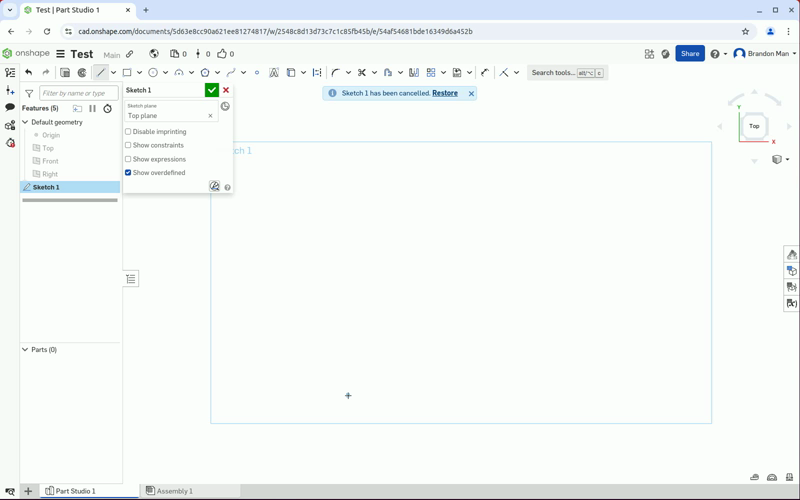
mouse_move(378, 395)
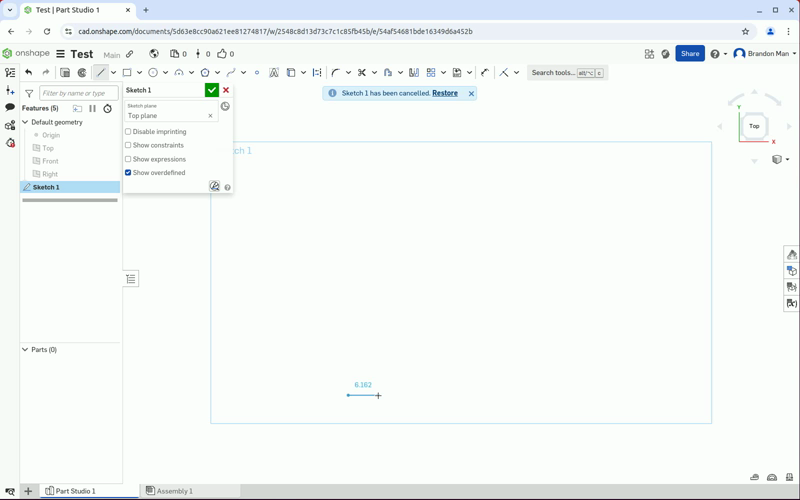
mouse_move(386, 395)
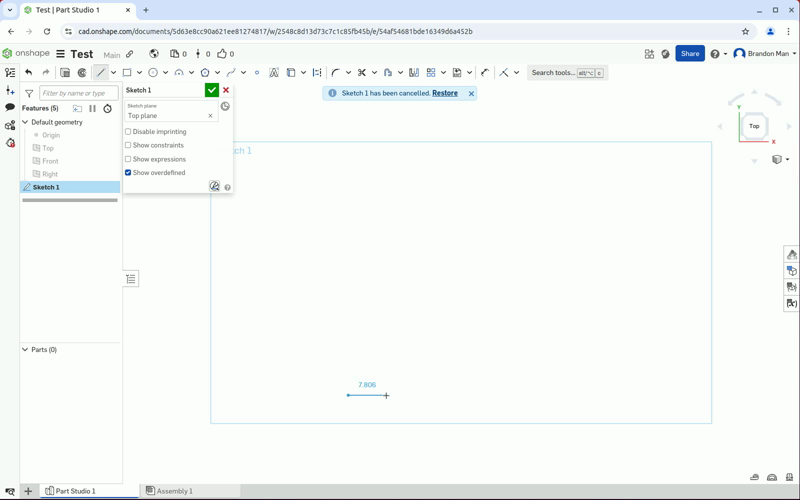
click(386, 395)
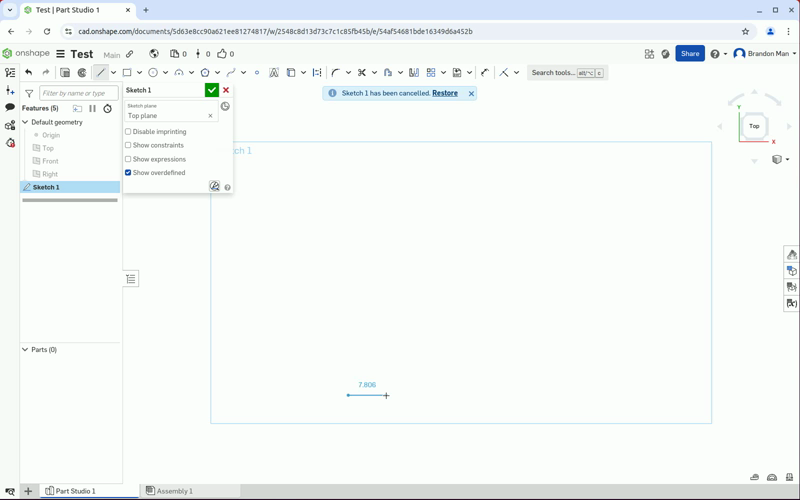
key_up(shift)
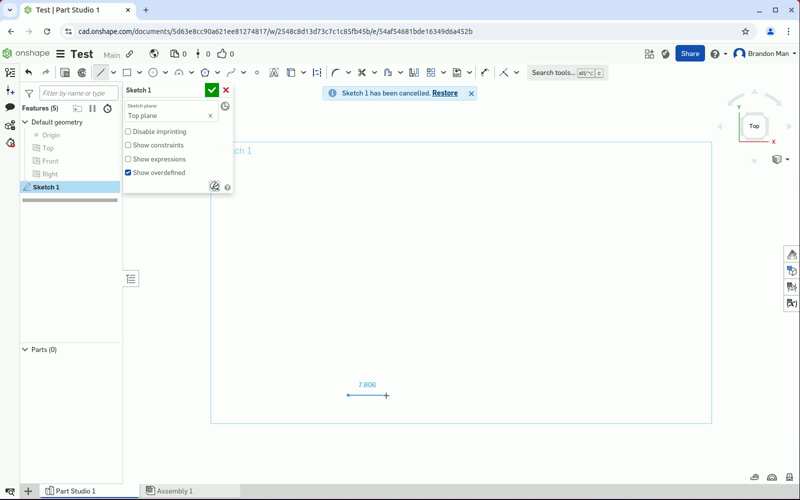
key_down(shift)
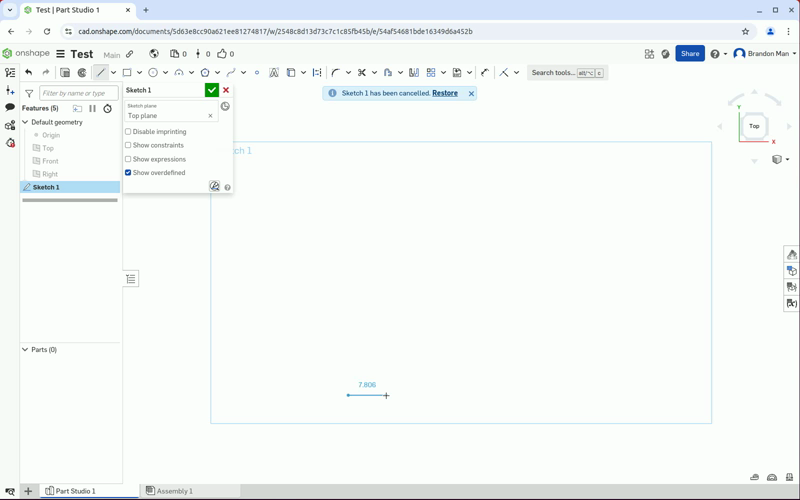
mouse_move(572, 209)
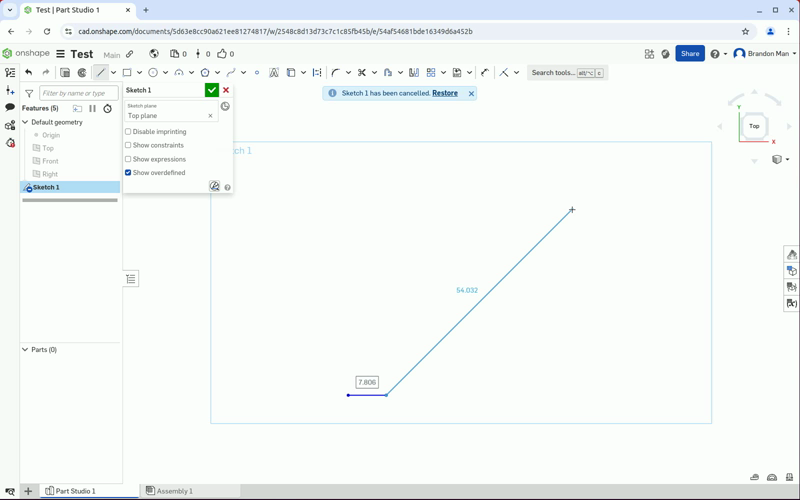
click(572, 209)
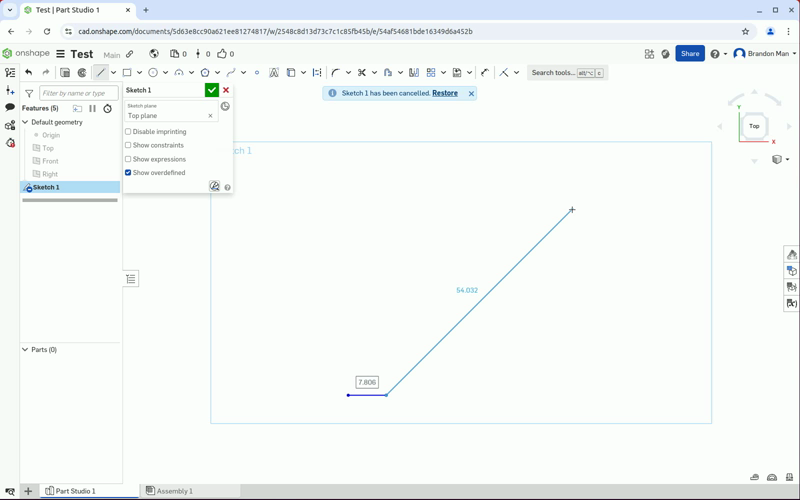
key_up(shift)
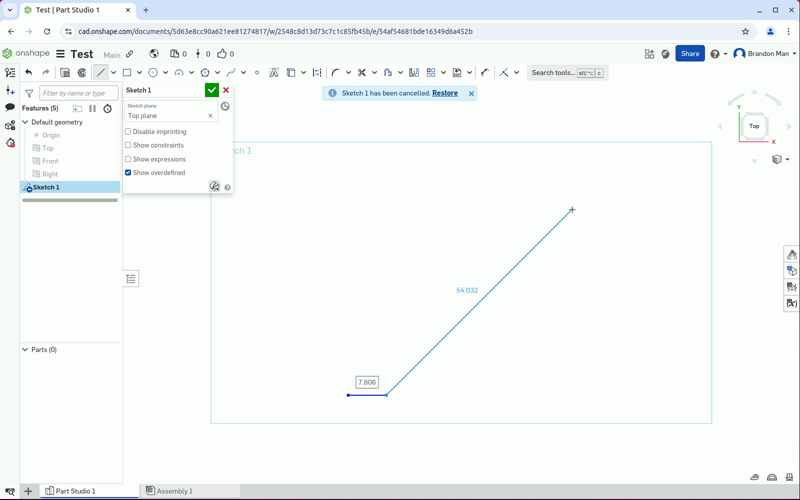
key_down(shift)
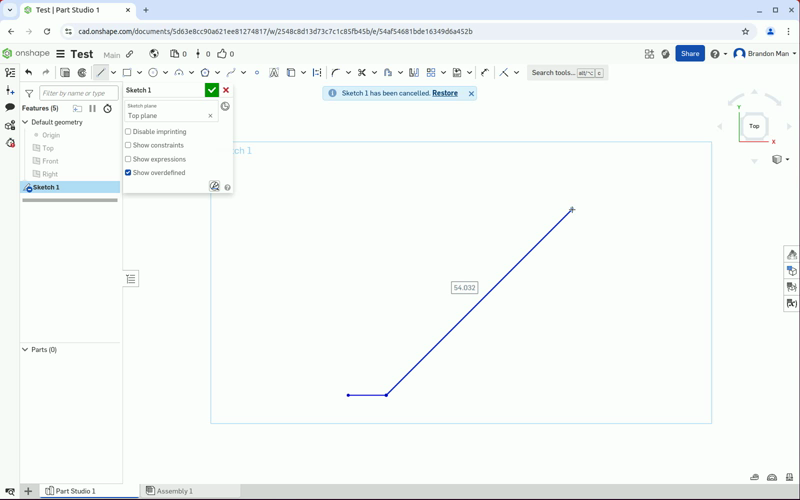
mouse_move(589, 209)
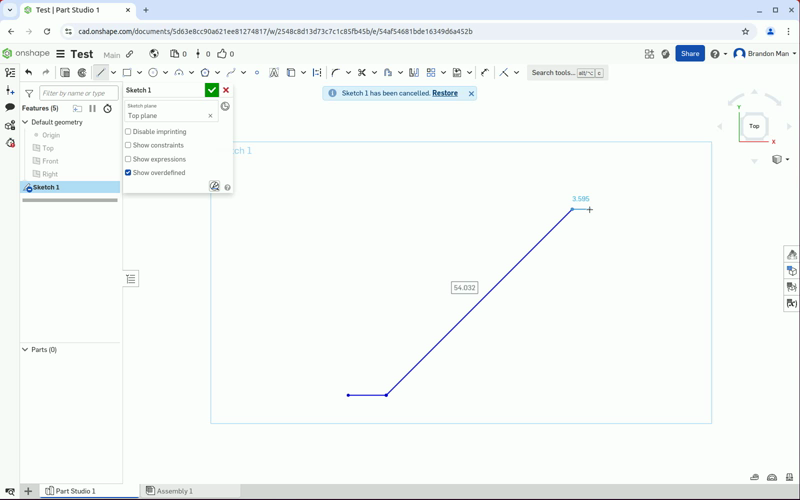
mouse_move(572, 171)
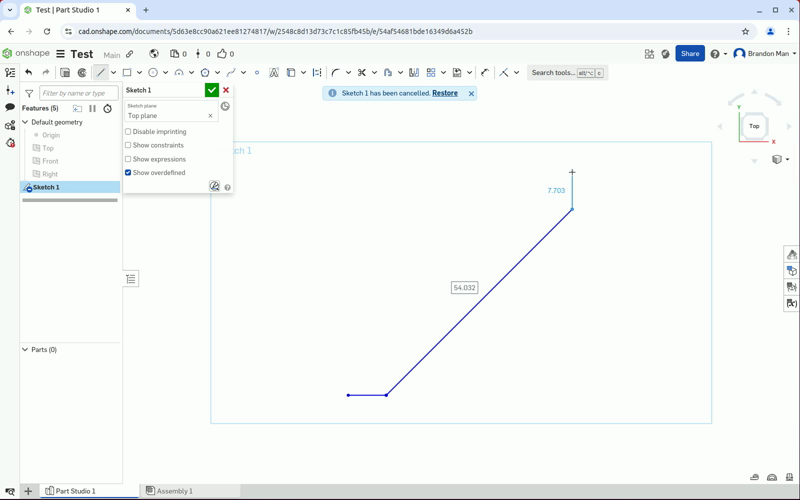
click(572, 171)
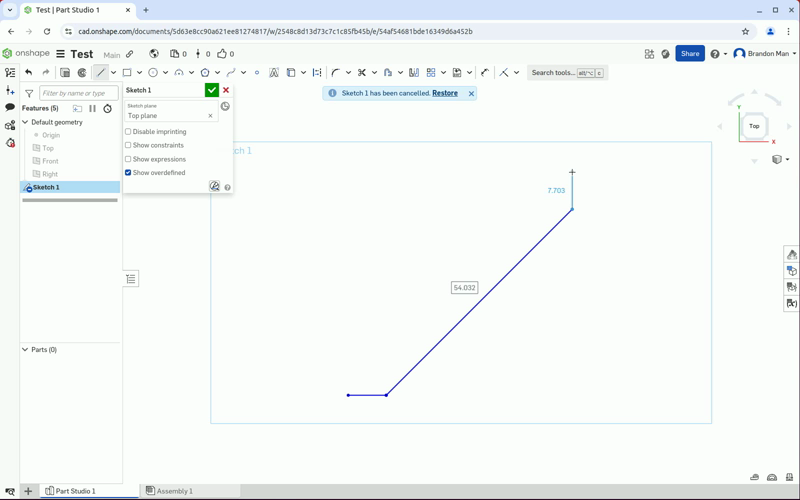
key_up(shift)
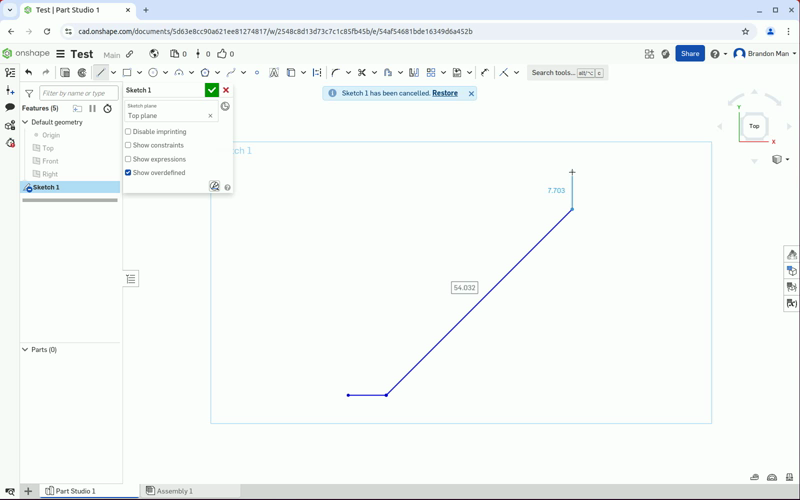
key_down(shift)
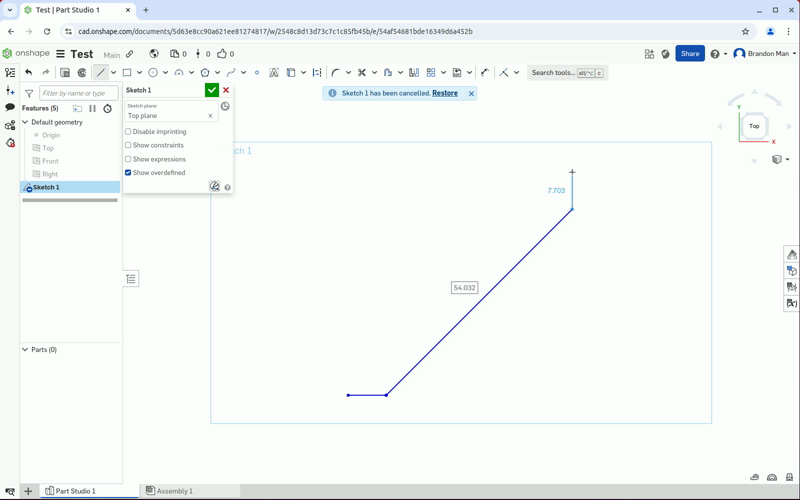
mouse_move(348, 171)
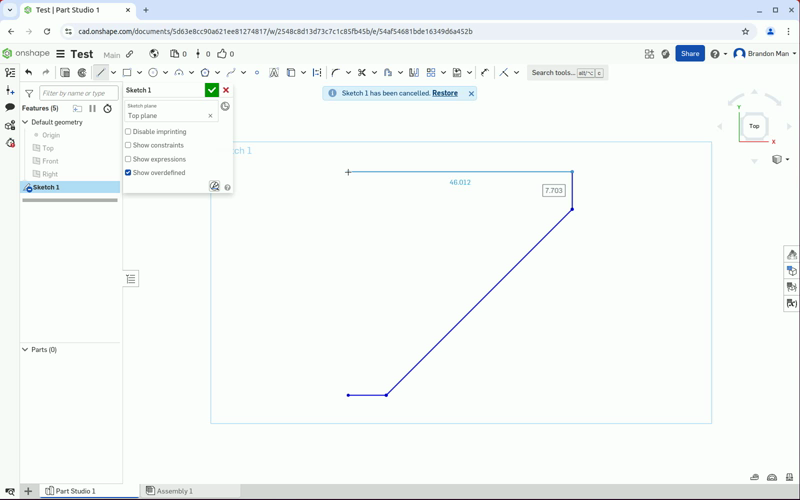
click(348, 171)
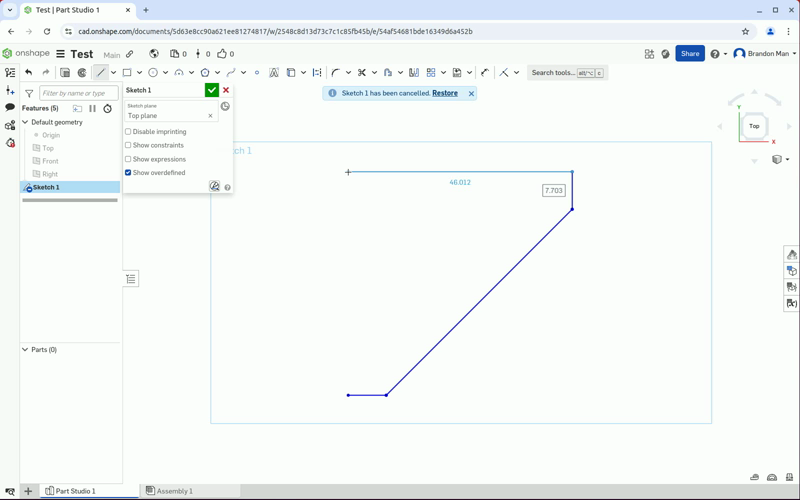
key_up(shift)
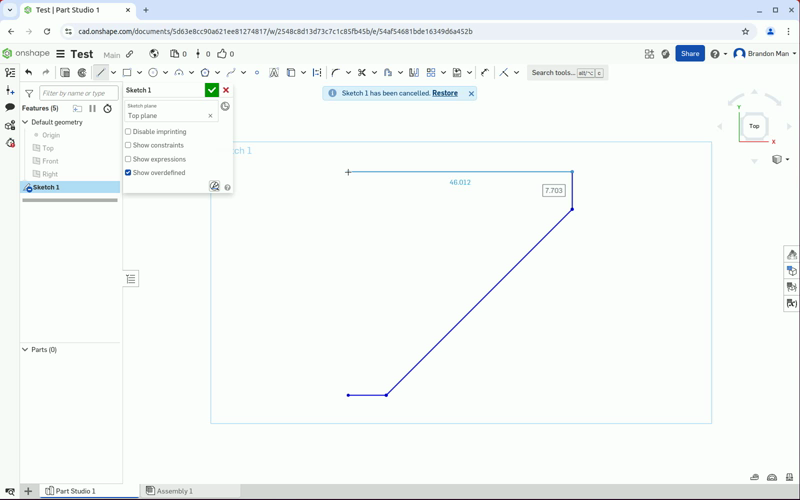
key_down(shift)
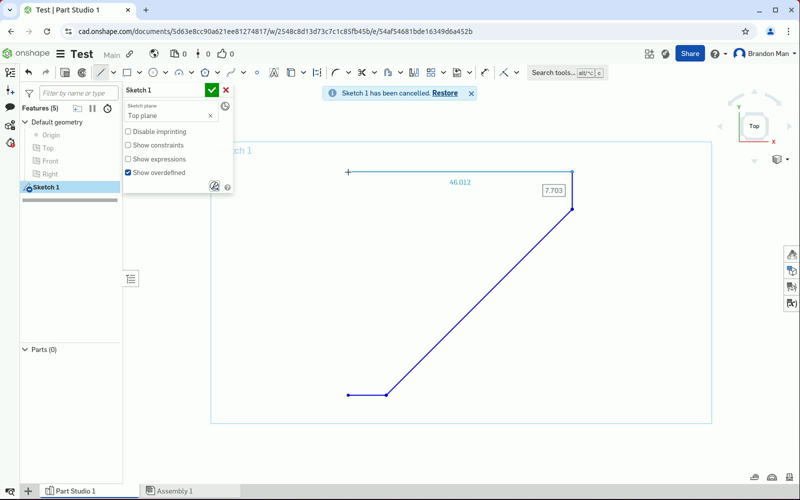
mouse_move(348, 395)
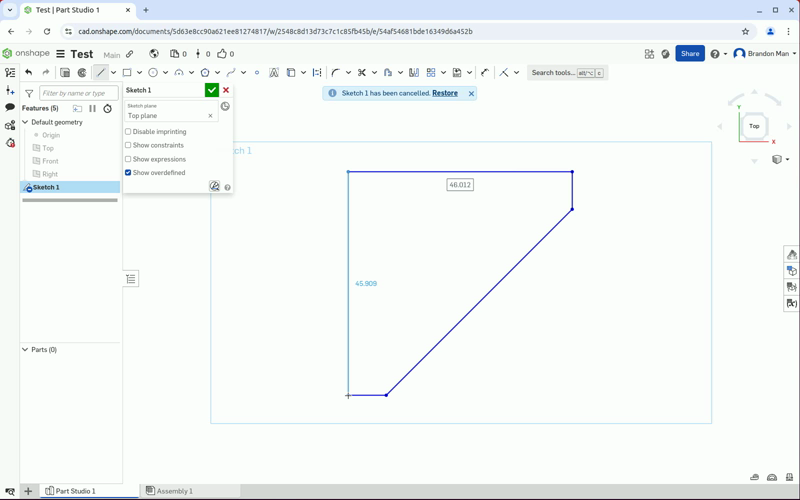
key_up(shift)
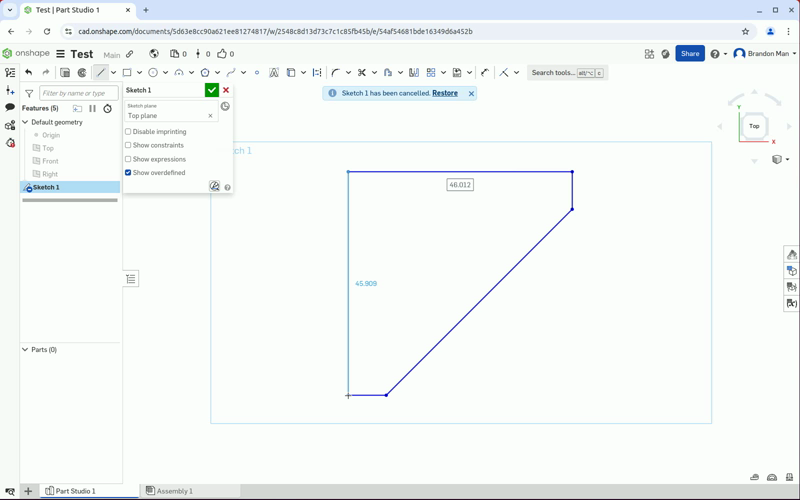
click(348, 395)
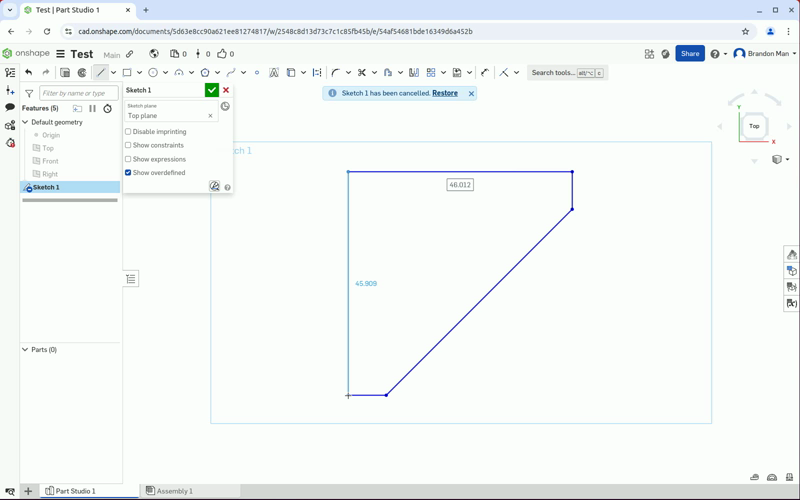
key(esc)
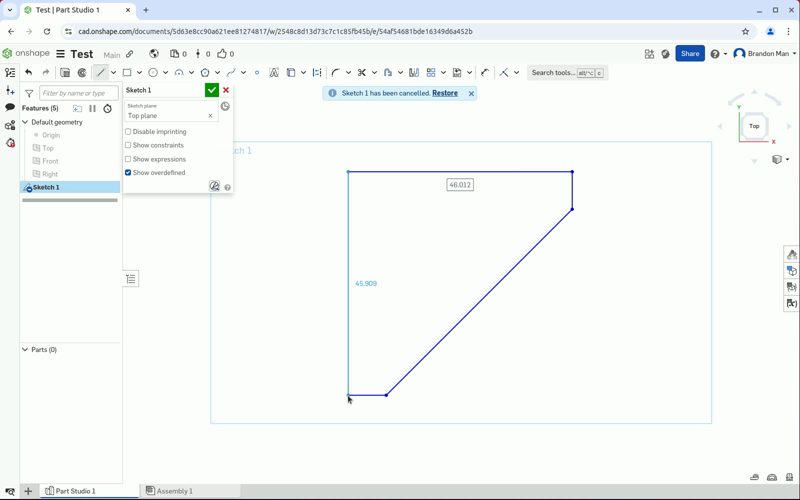
mouse_move(475, 199)
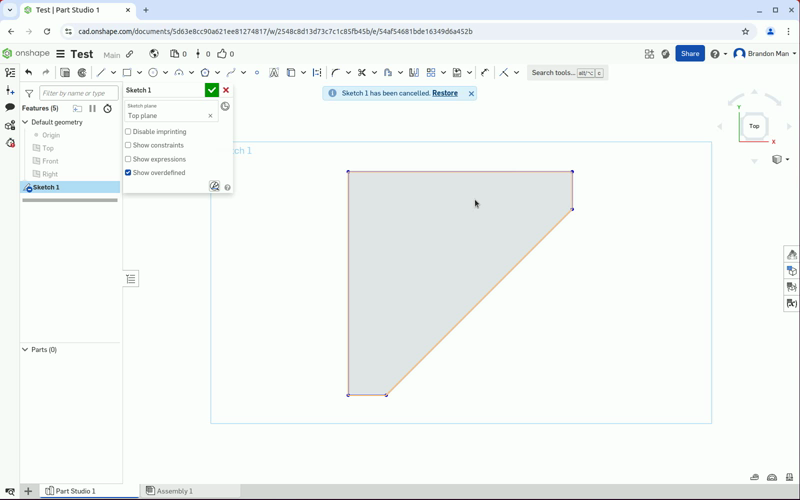
click(475, 199)
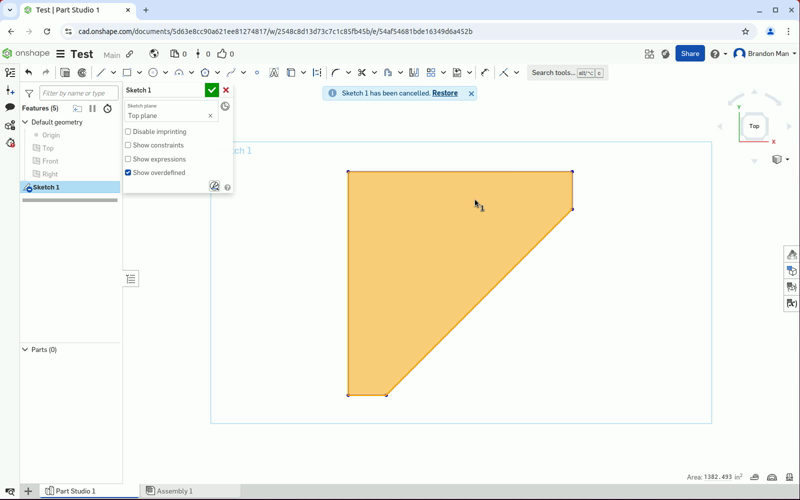
mouse_move(73, 352)
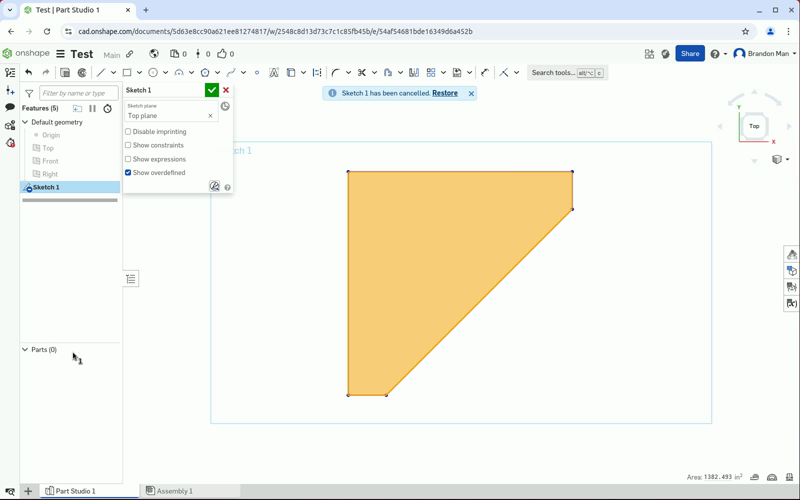
key(shift+y)
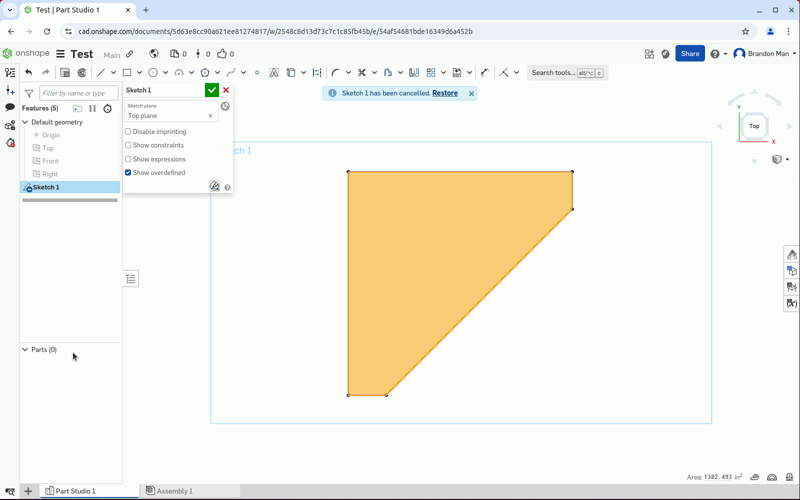
key(shift+e)
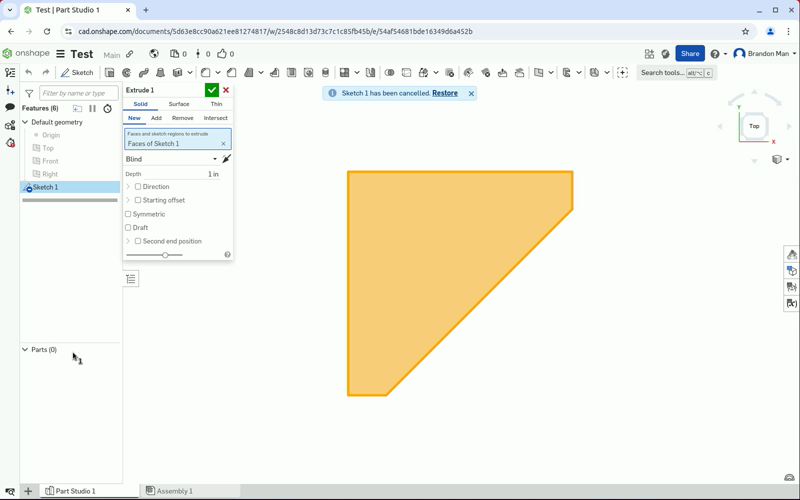
mouse_move(143, 106)
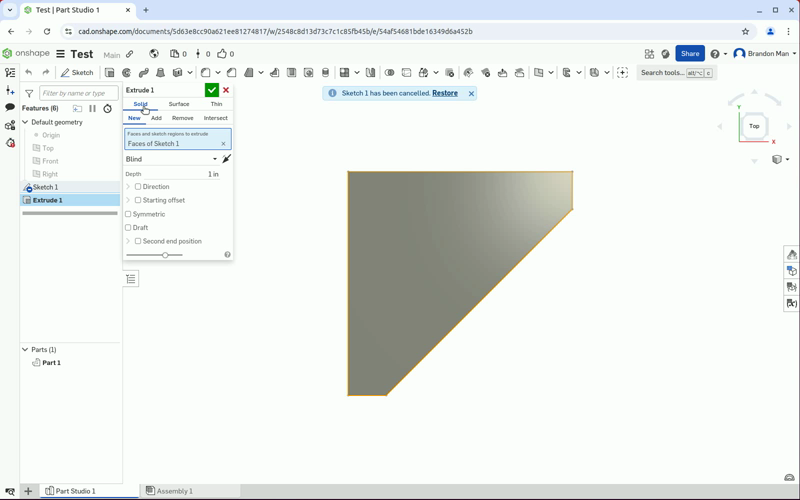
click(143, 106)
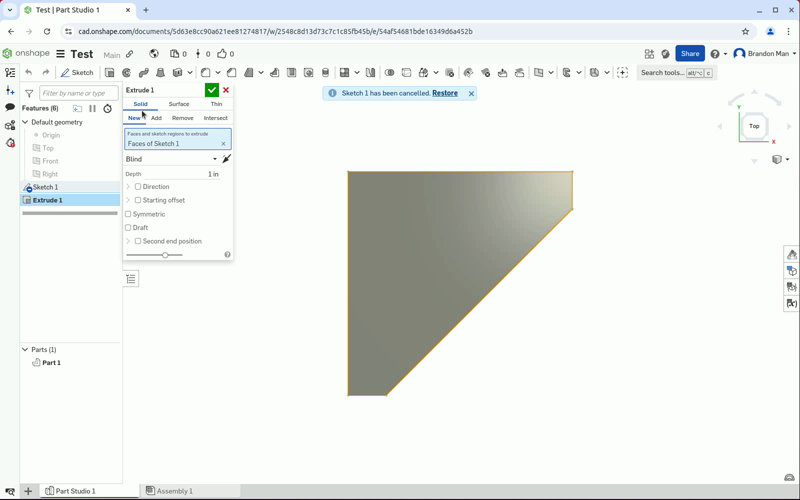
mouse_move(137, 120)
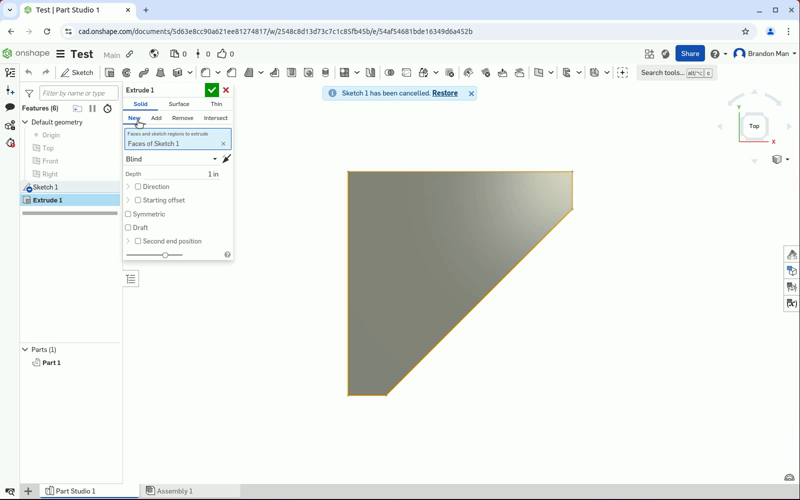
click(137, 120)
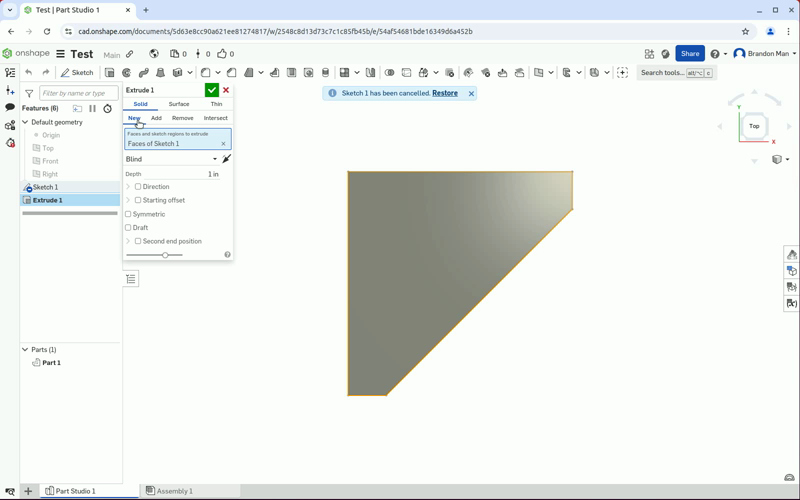
key(tab, 4)
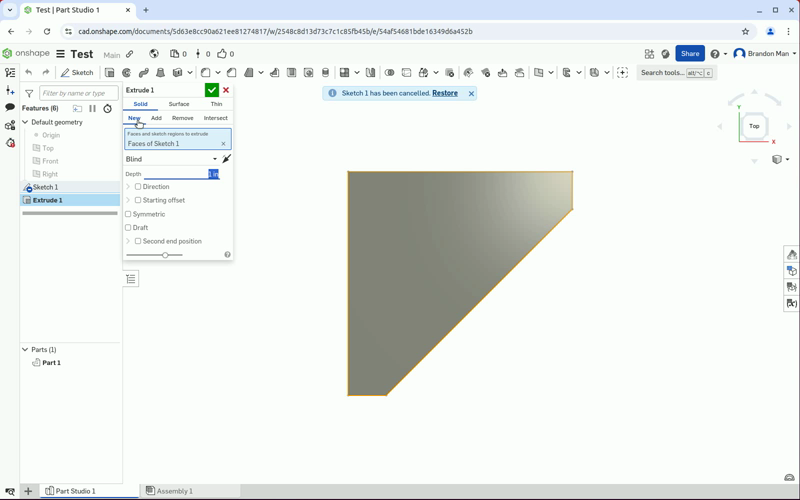
text(0.722)
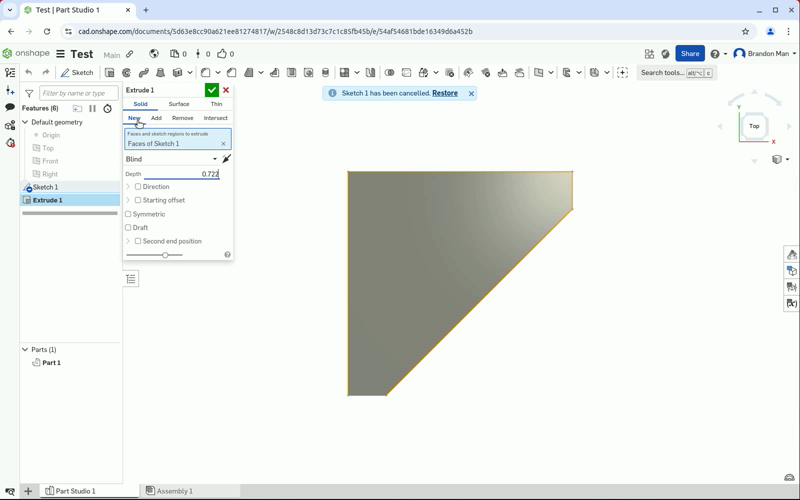
key(enter)
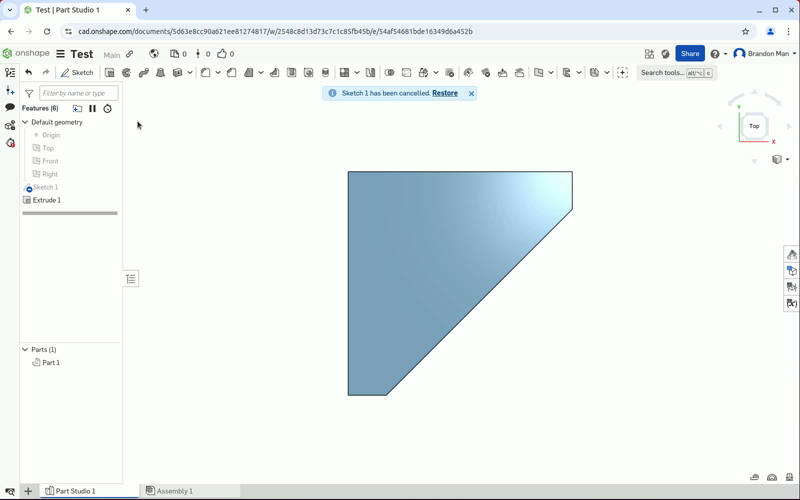
key(shift+h)
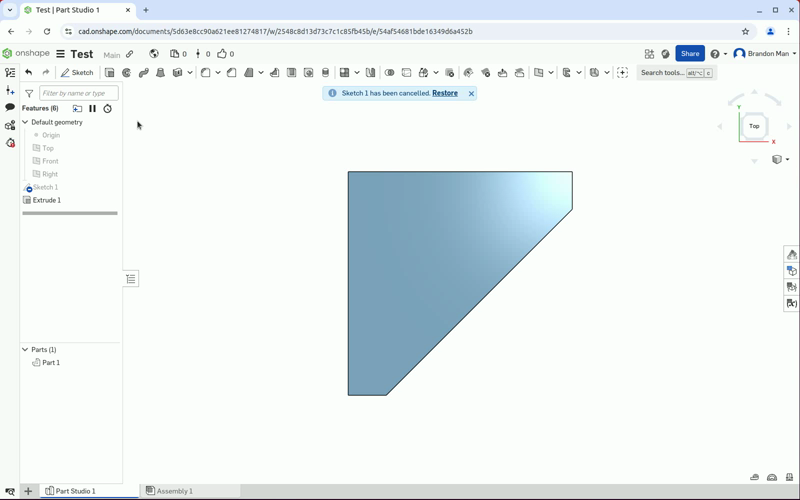
key(shift+h)
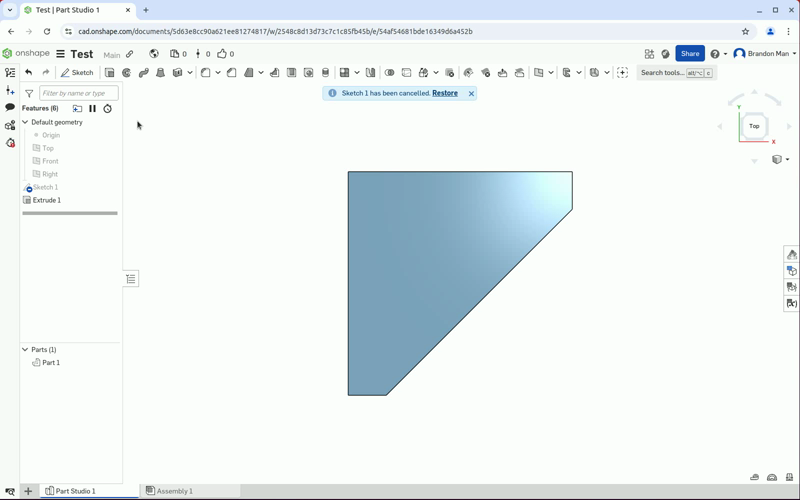
mouse_move(73, 189)
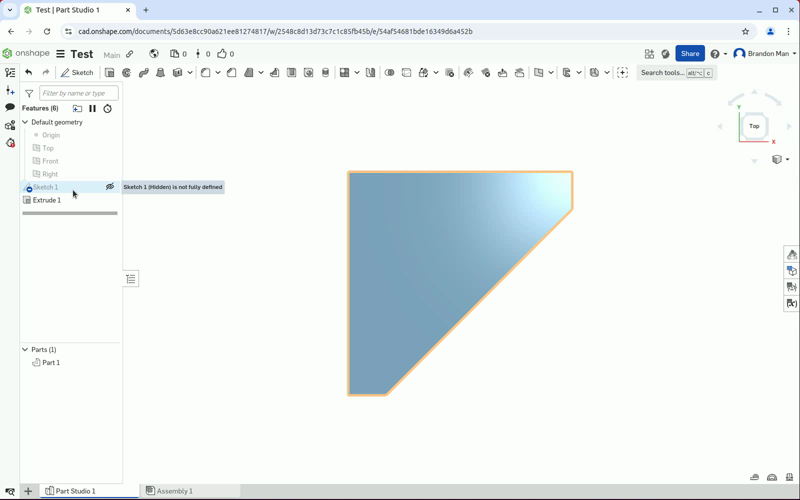
click(73, 189)
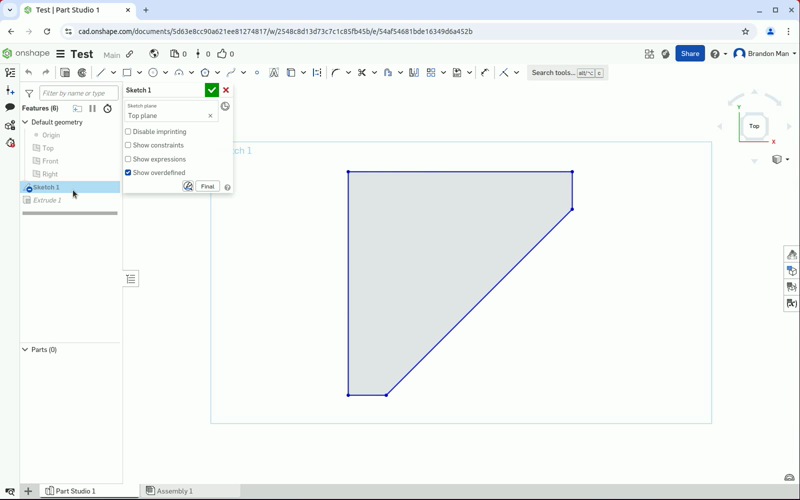
mouse_move(229, 92)
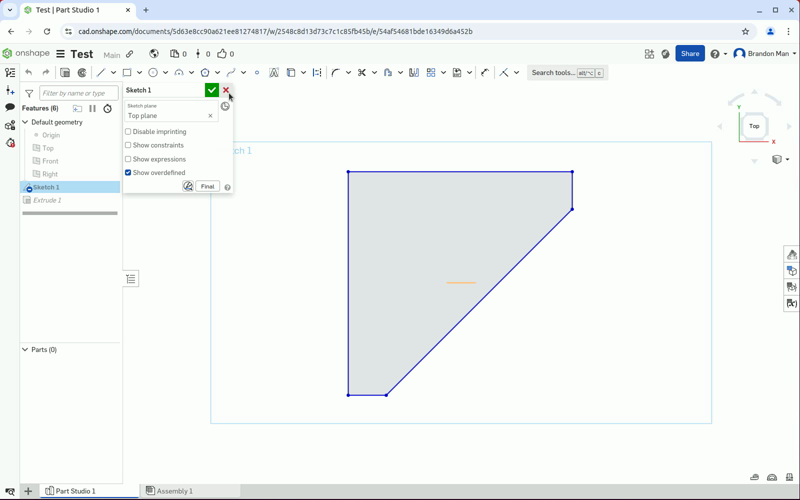
click(229, 92)
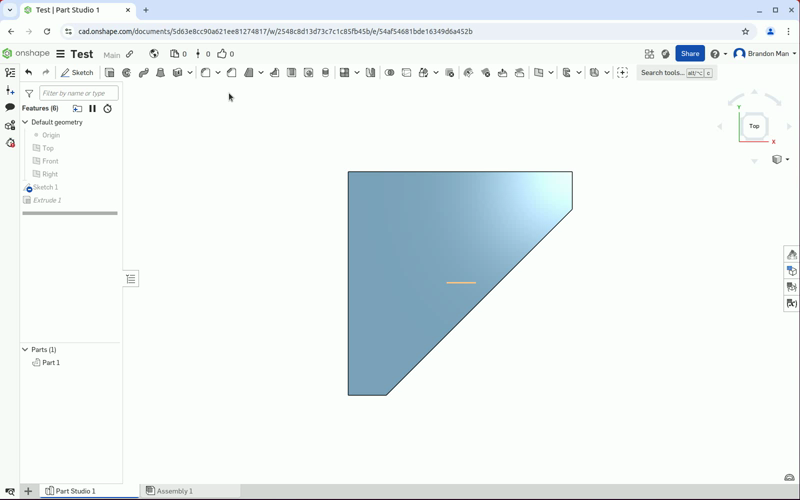
mouse_move(541, 75)
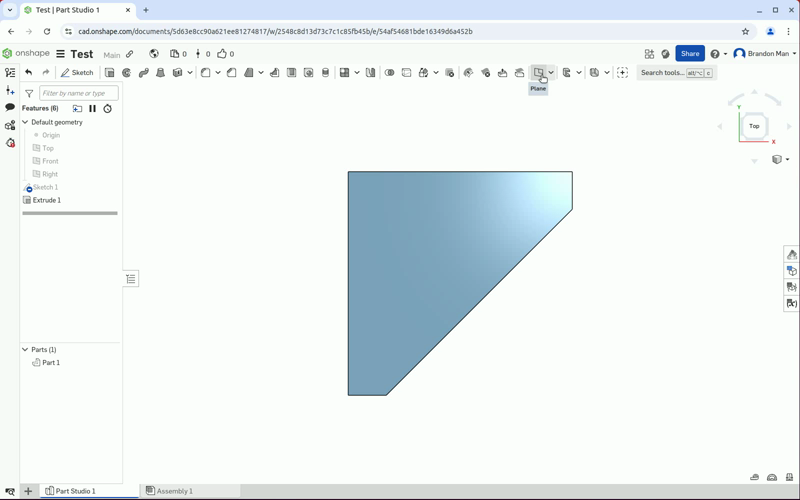
click(541, 75)
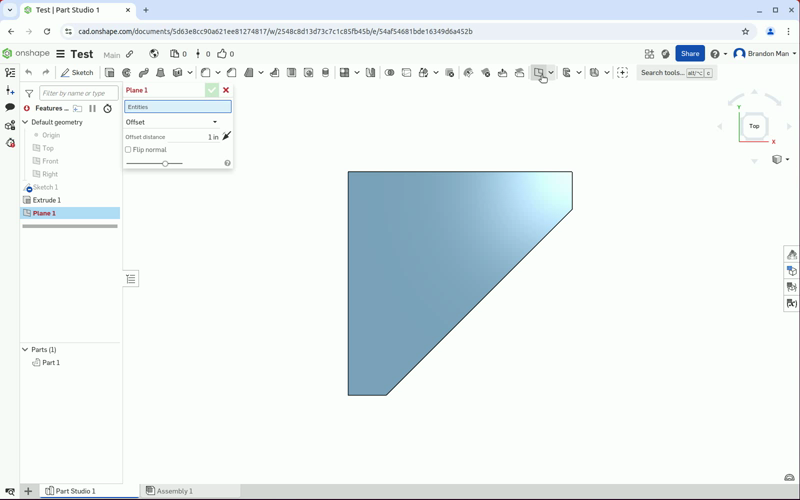
mouse_move(73, 150)
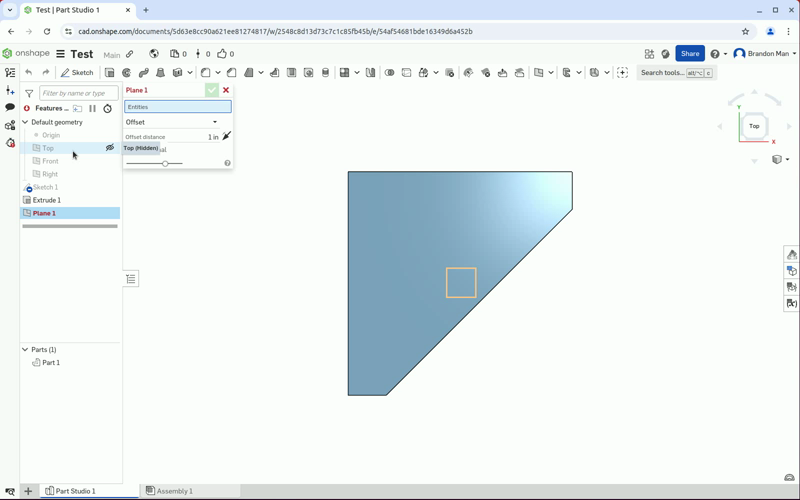
click(73, 150)
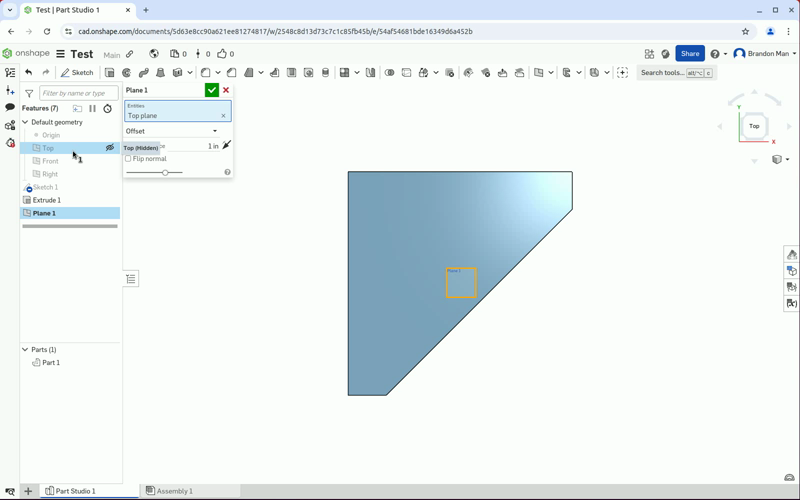
key(tab, 2)
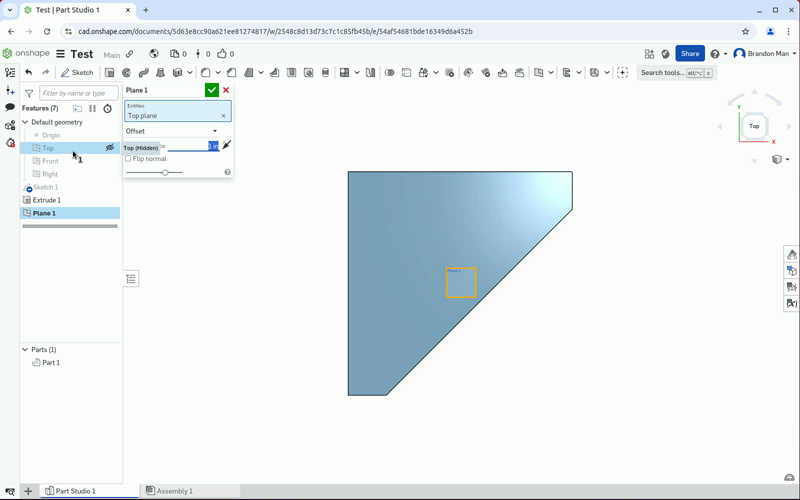
text(0.709)
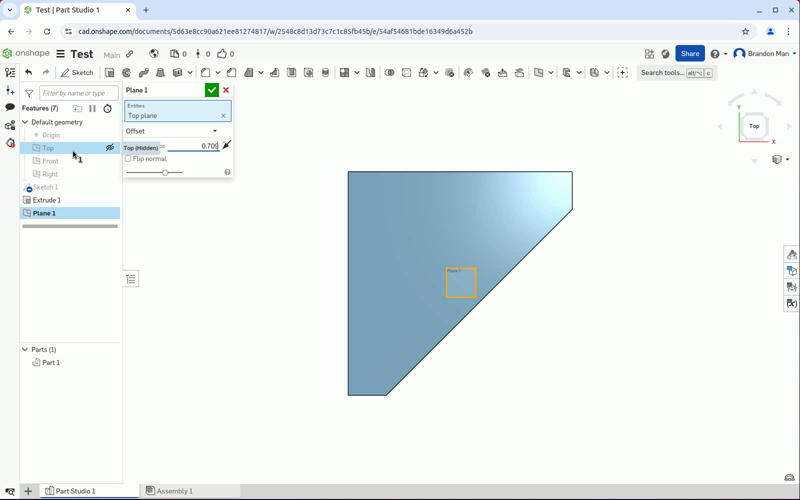
key(enter, 2)
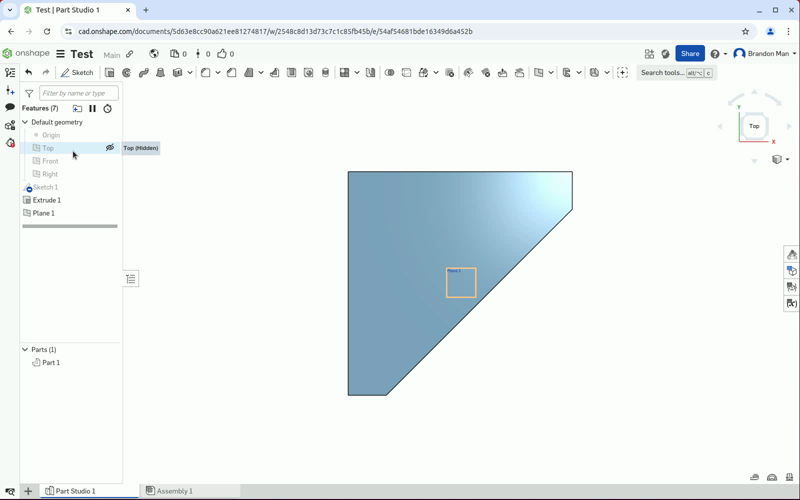
key(shift+s)
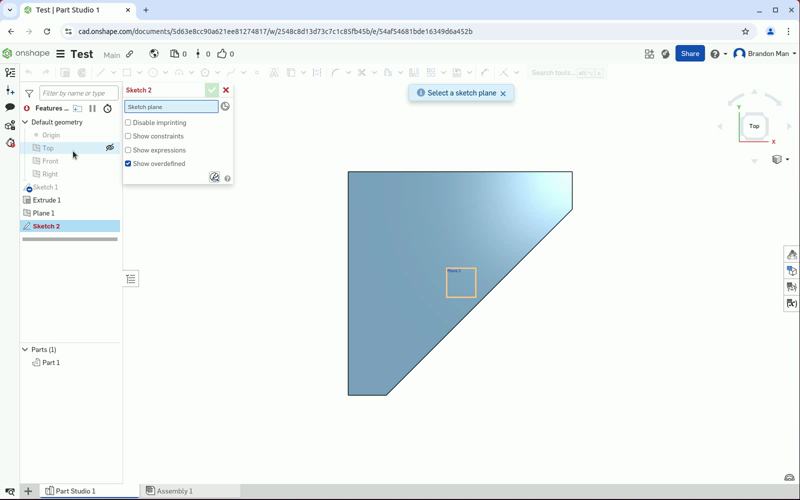
mouse_move(73, 215)
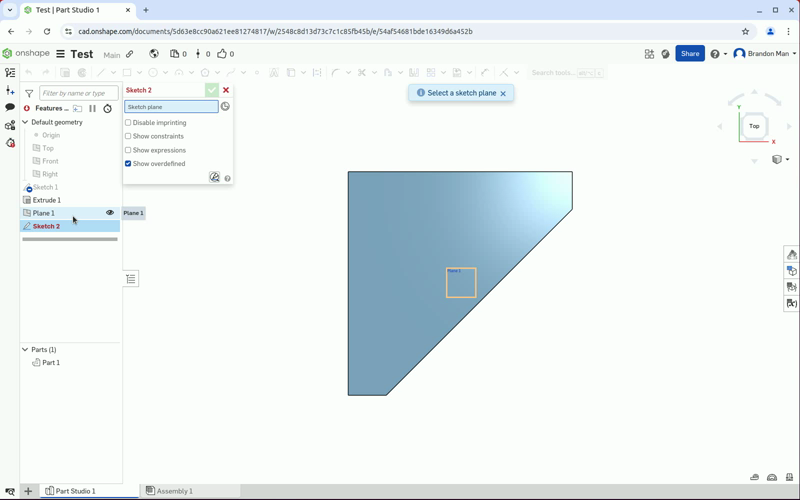
click(73, 215)
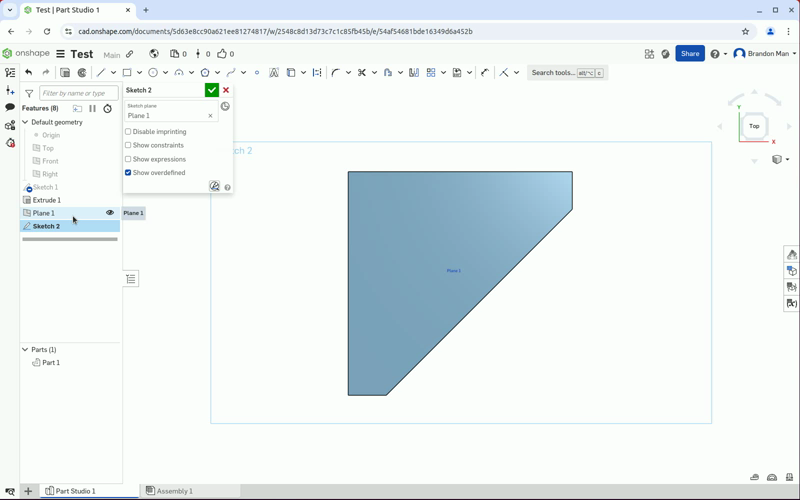
mouse_move(73, 352)
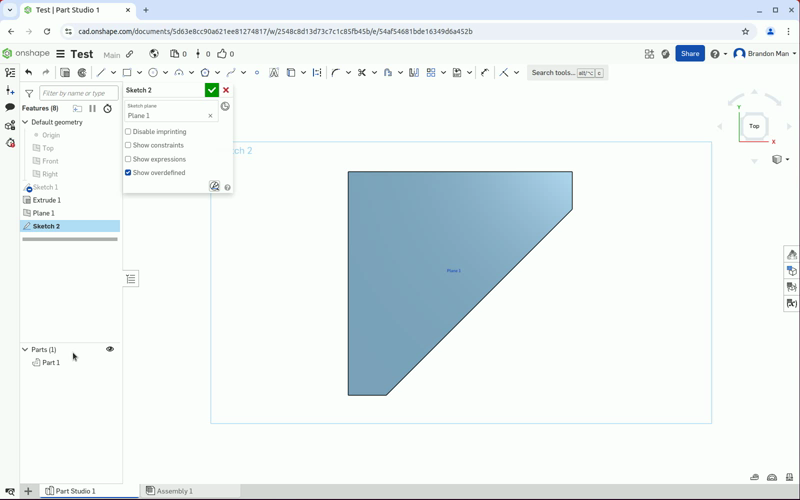
key(y)
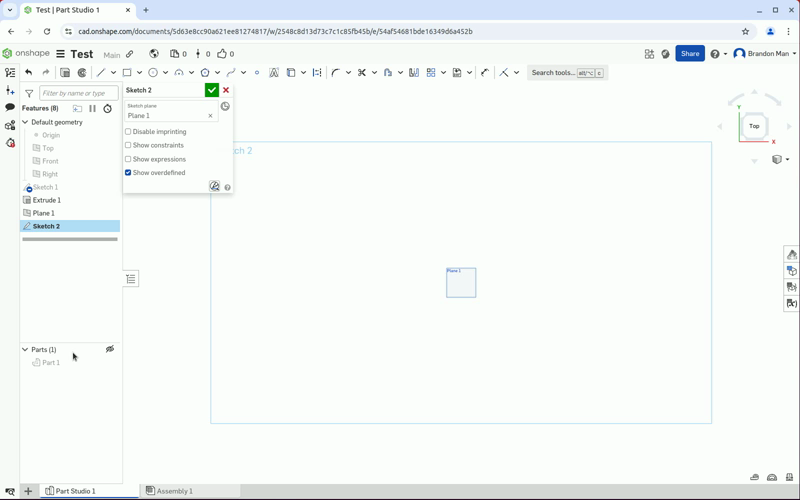
key(l)
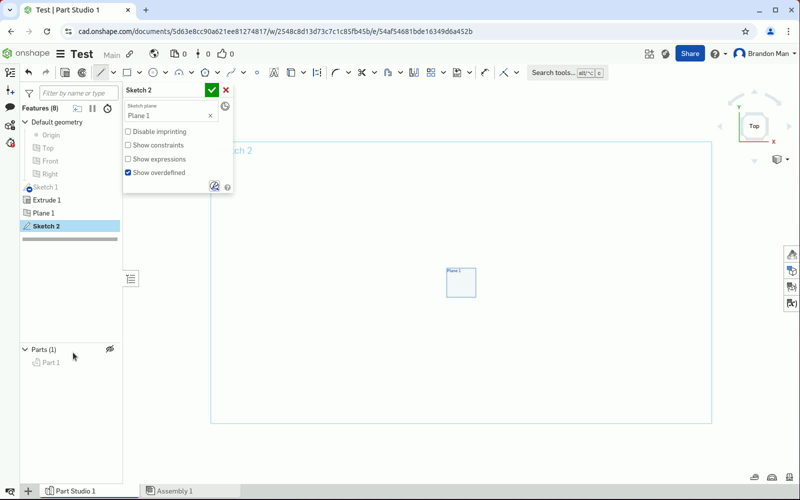
key_down(shift)
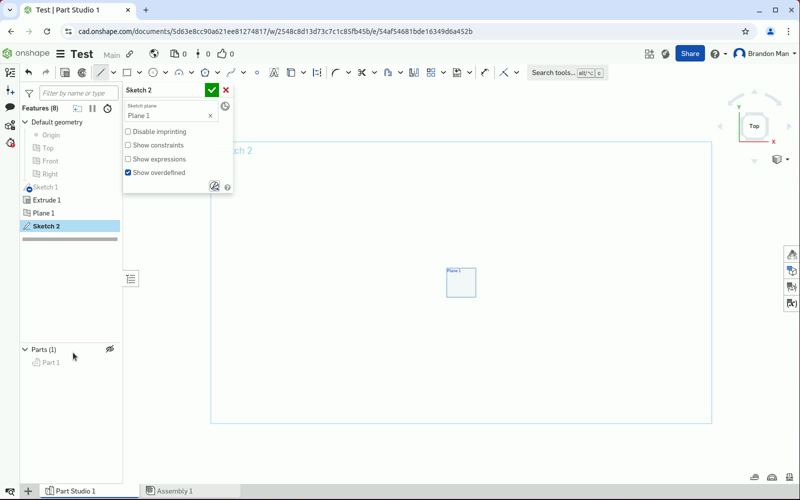
mouse_move(348, 395)
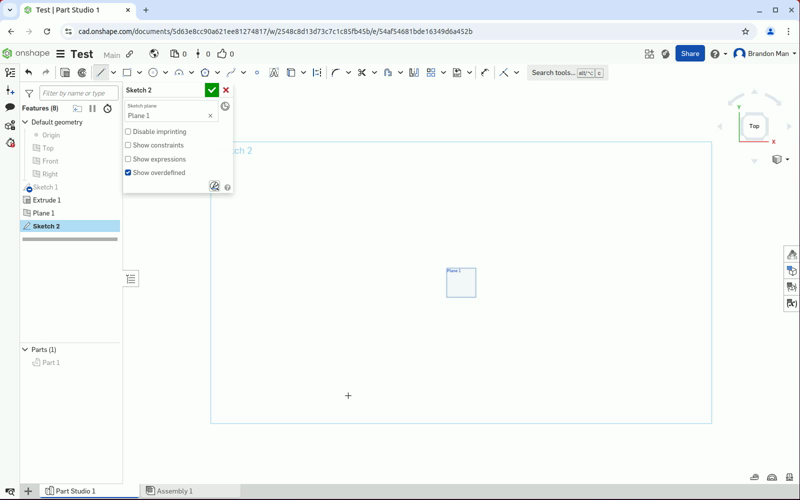
click(348, 395)
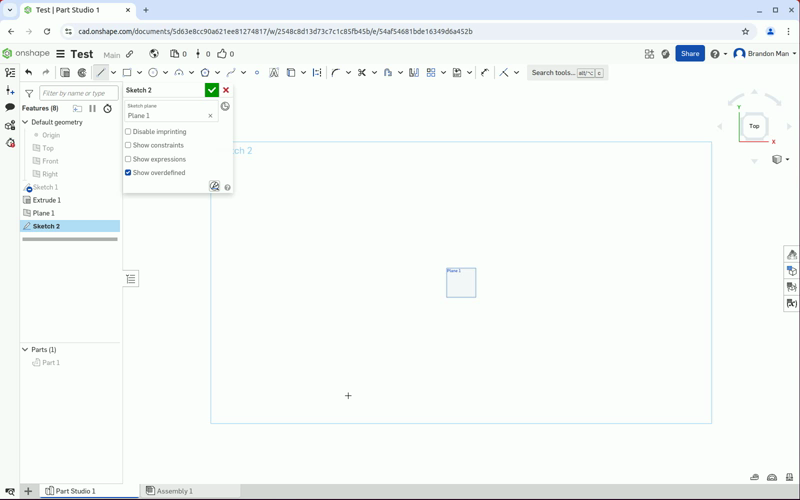
key_up(shift)
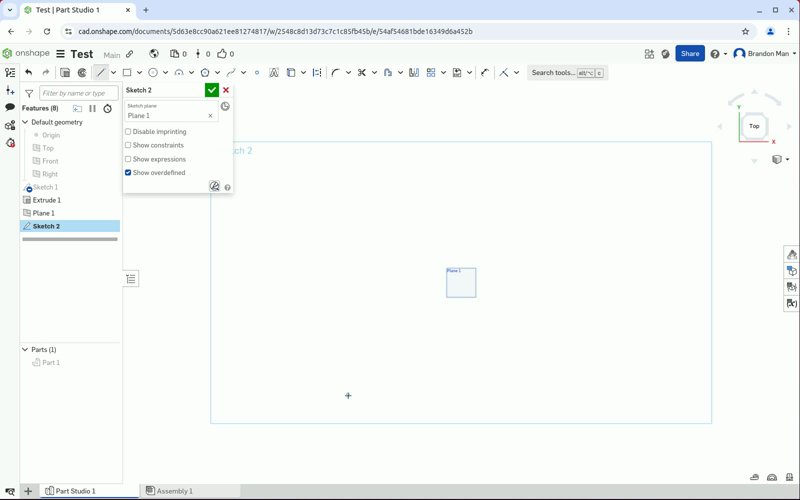
key_down(shift)
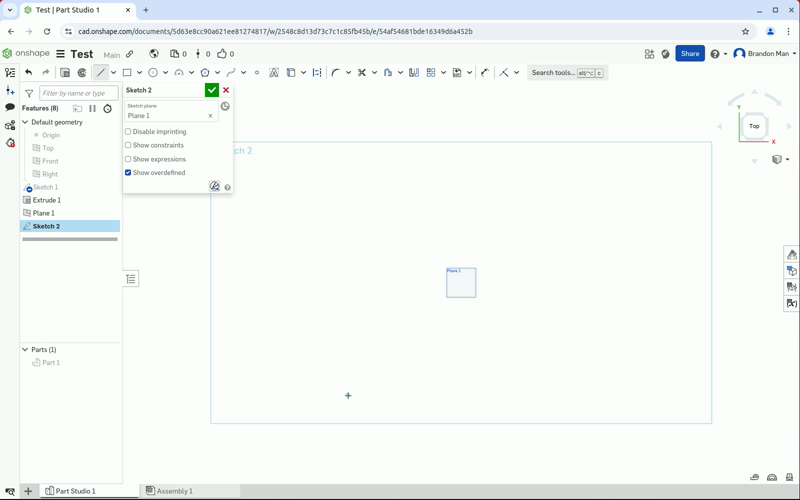
mouse_move(378, 395)
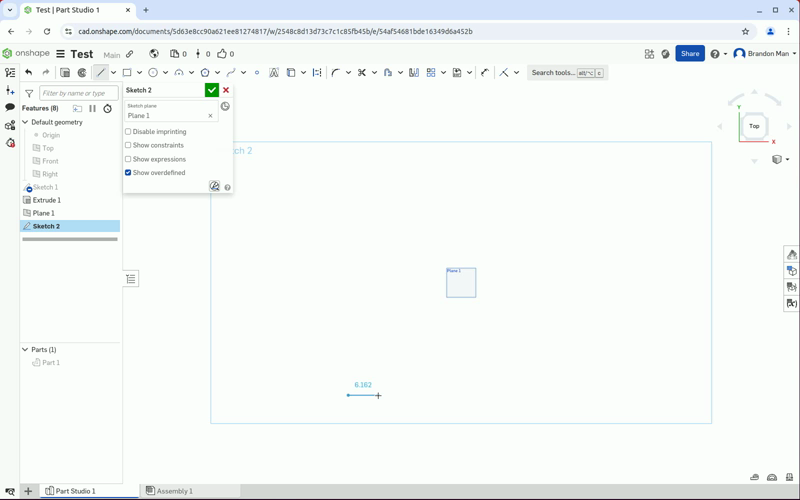
mouse_move(357, 395)
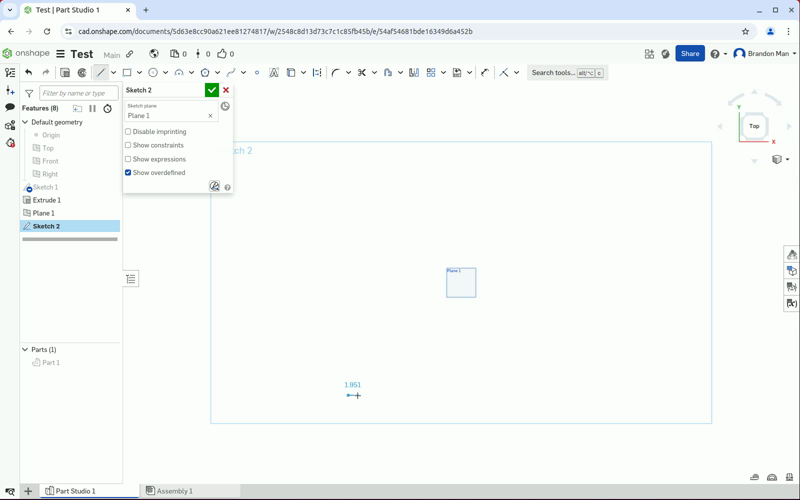
click(357, 395)
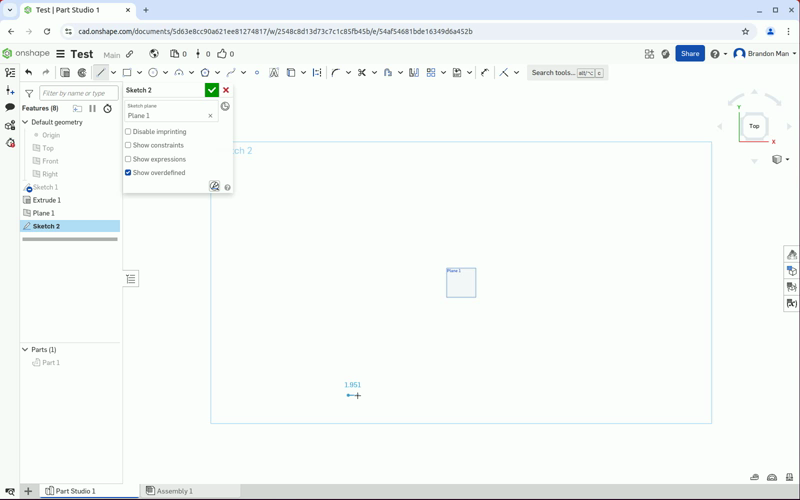
key_up(shift)
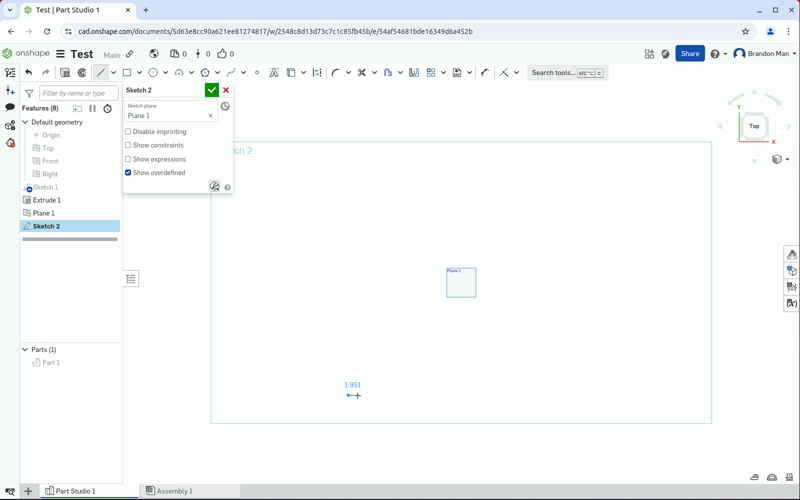
key_down(shift)
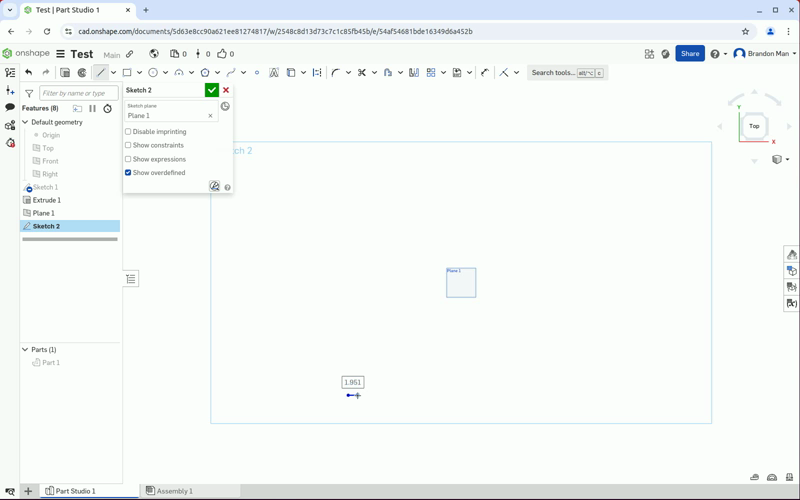
mouse_move(357, 180)
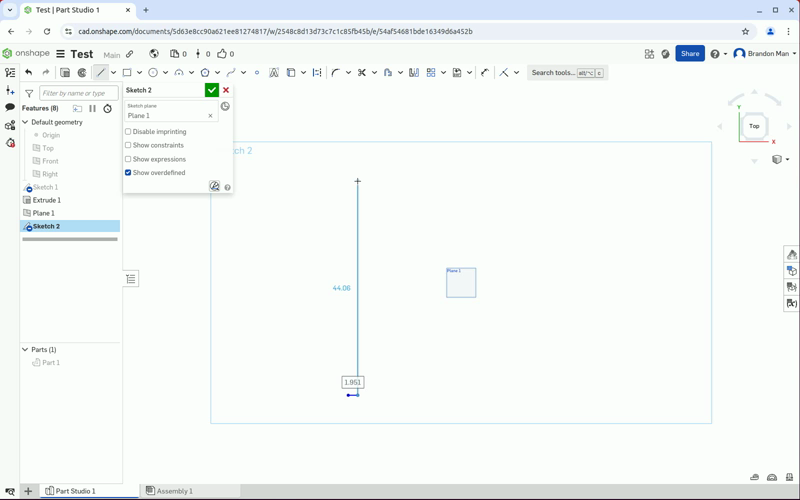
click(357, 180)
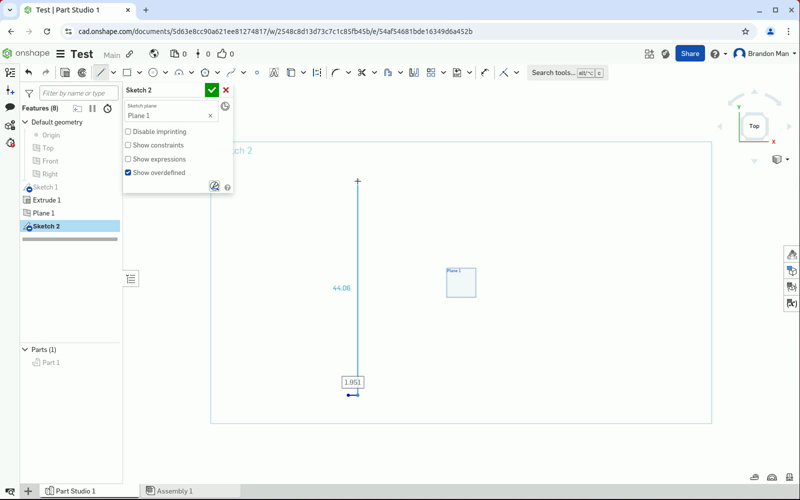
key_up(shift)
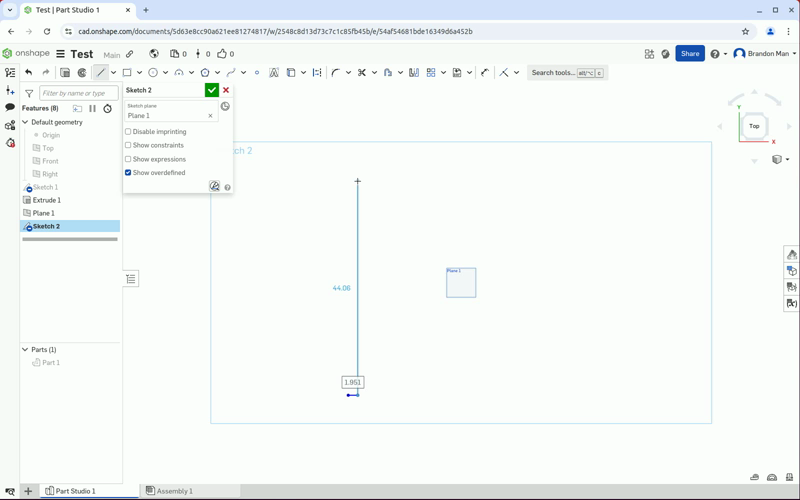
key_down(shift)
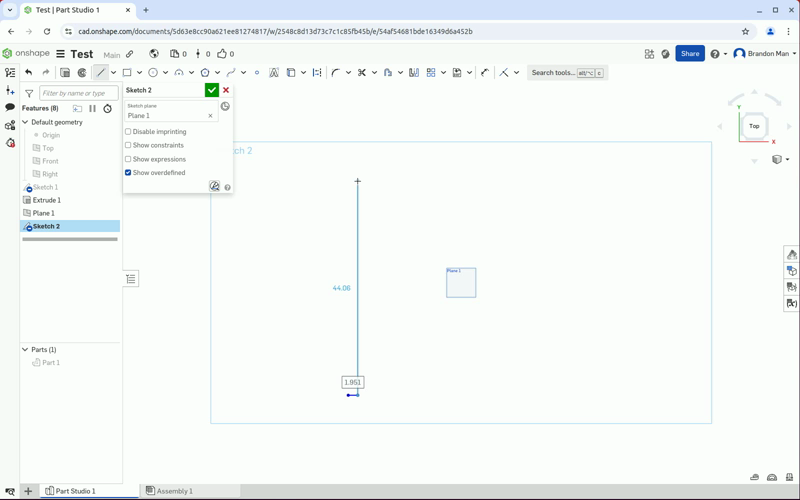
mouse_move(572, 180)
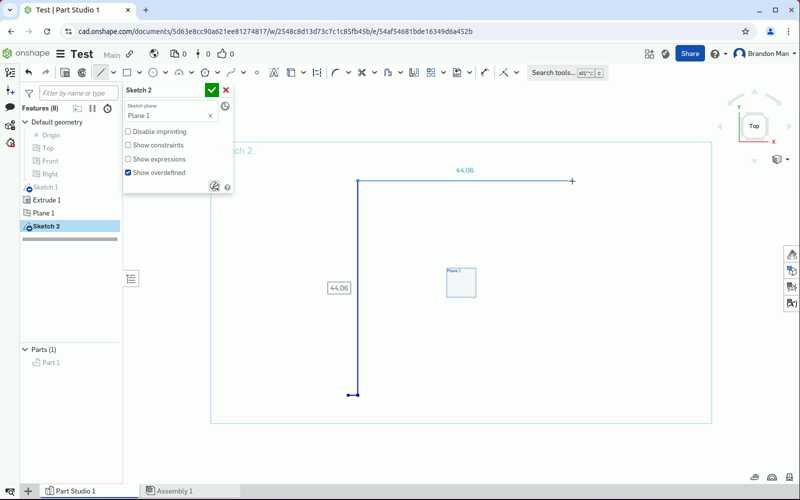
click(572, 180)
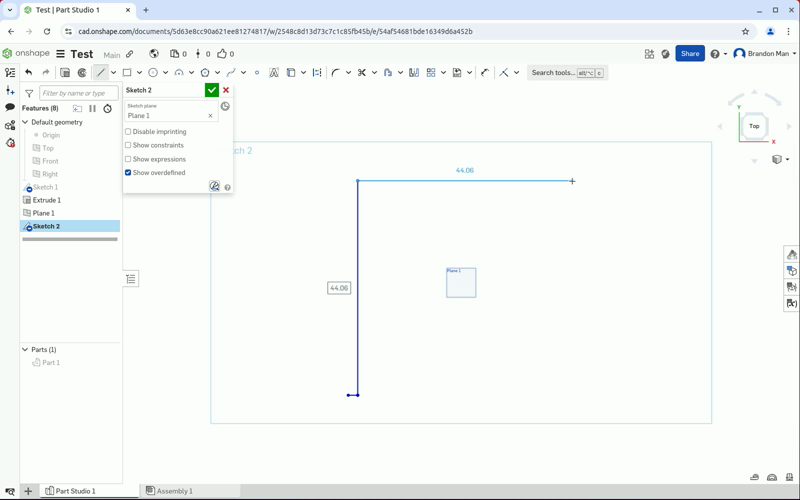
key_up(shift)
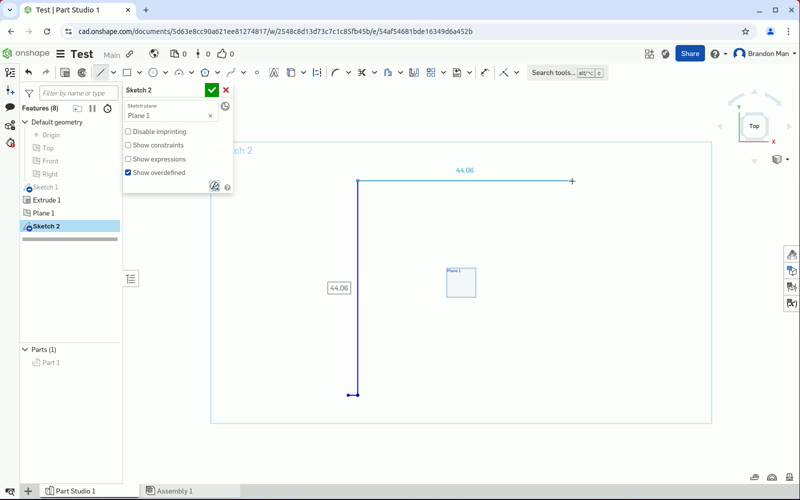
key_down(shift)
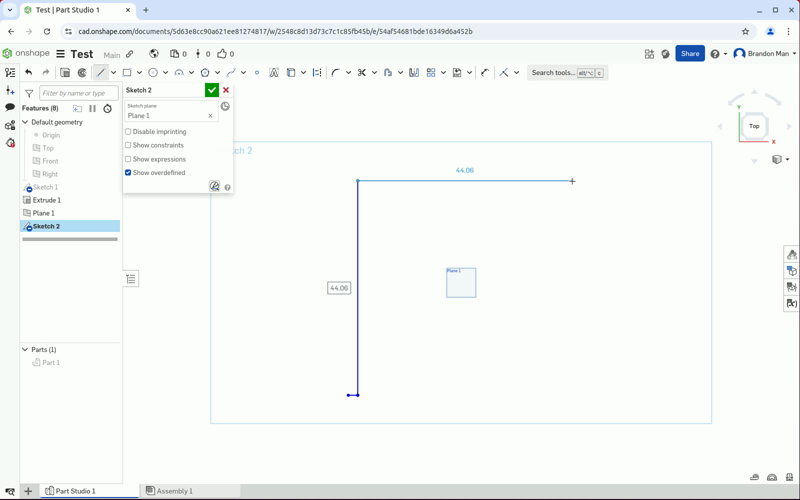
mouse_move(589, 180)
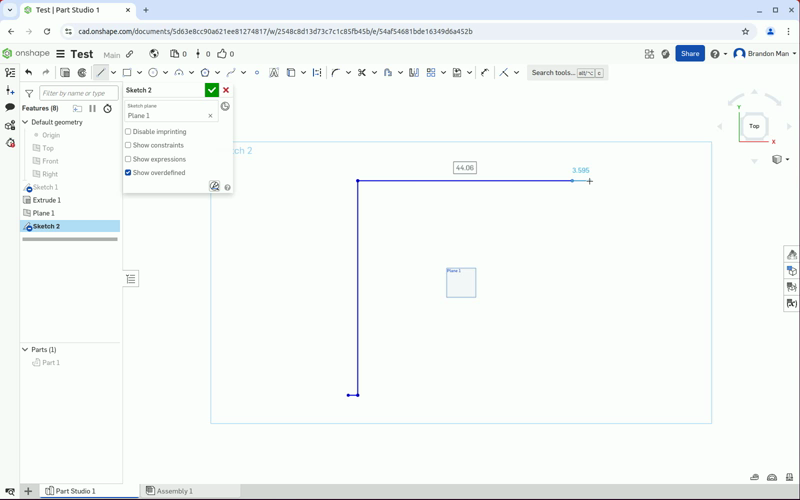
mouse_move(572, 171)
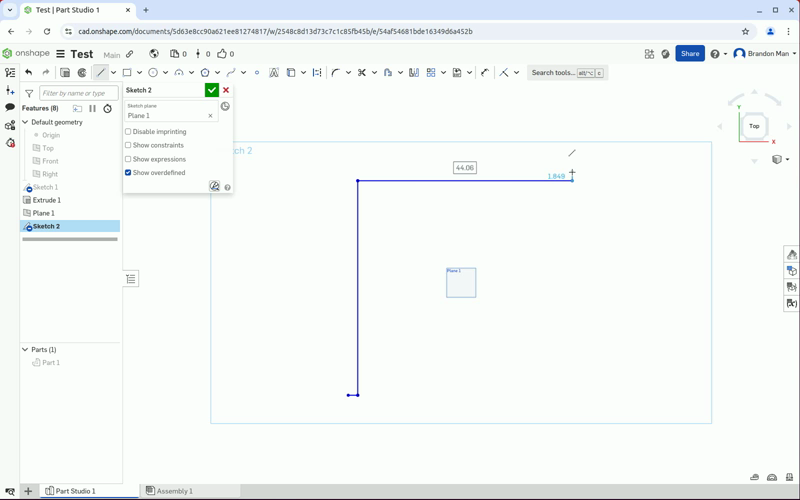
click(572, 171)
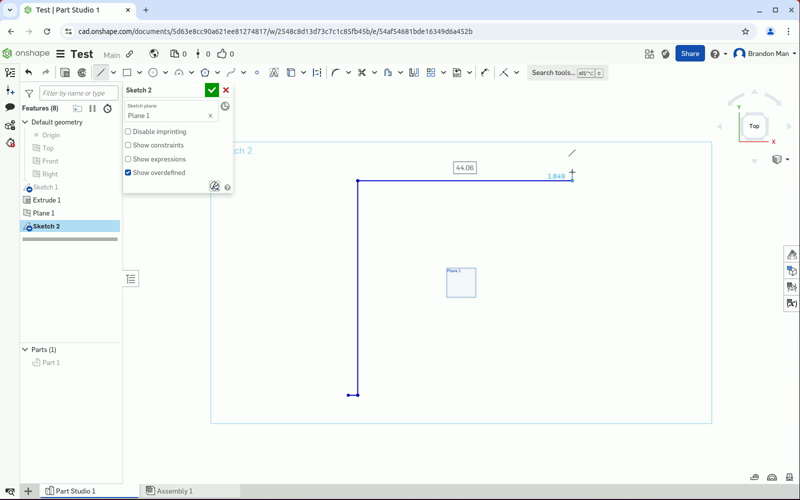
key_up(shift)
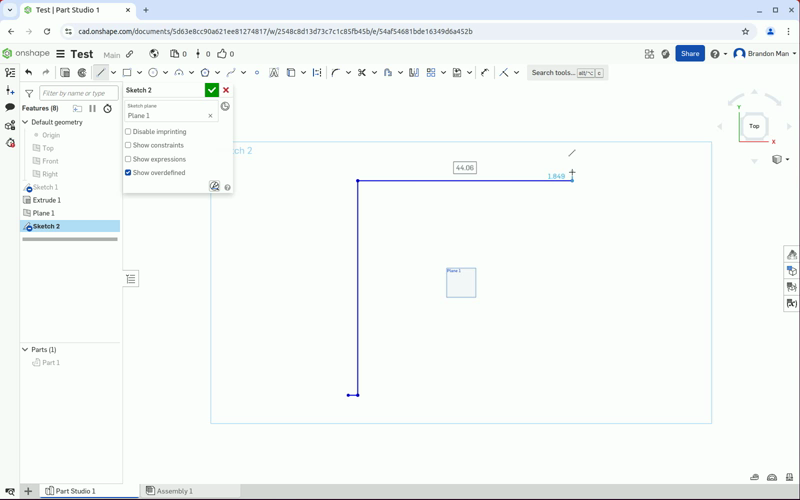
key_down(shift)
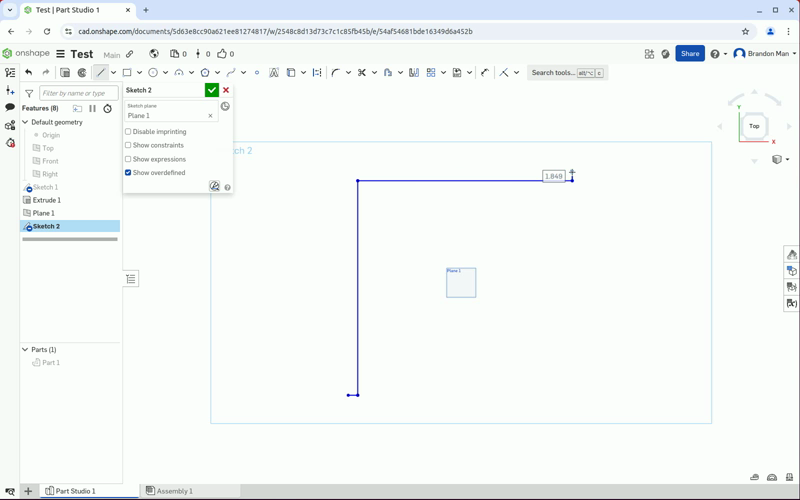
mouse_move(348, 171)
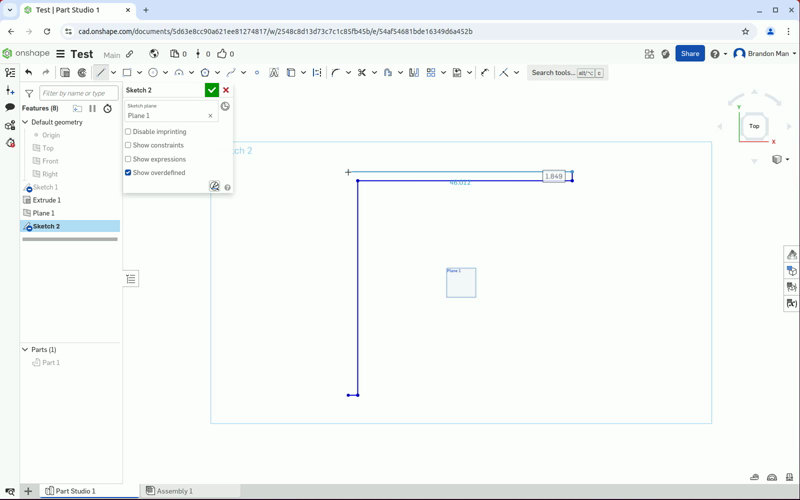
click(348, 171)
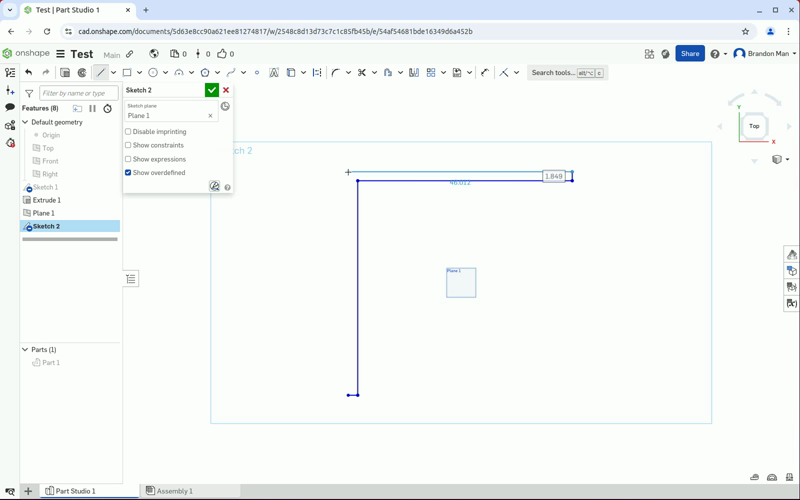
key_up(shift)
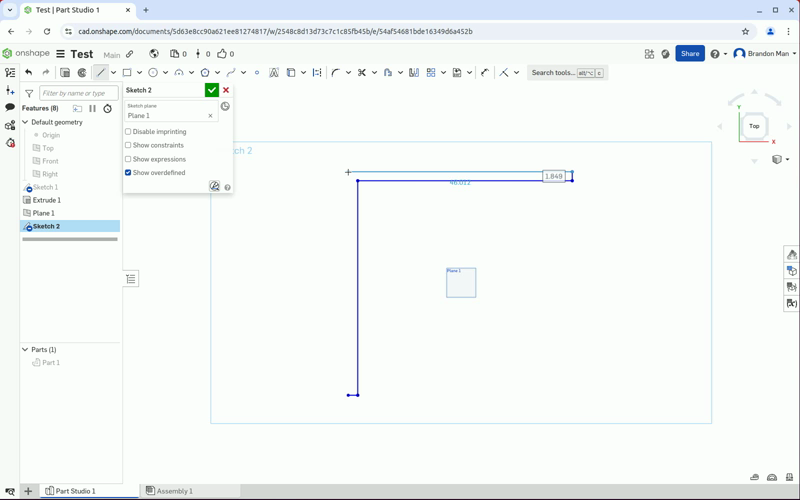
key_down(shift)
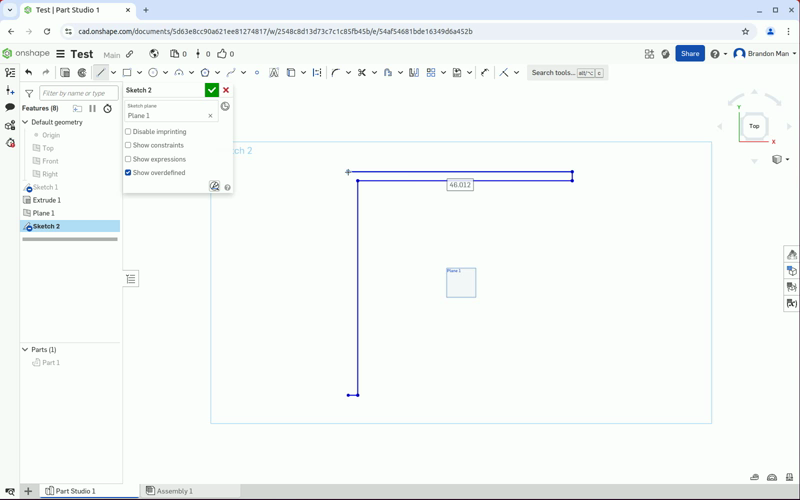
mouse_move(378, 171)
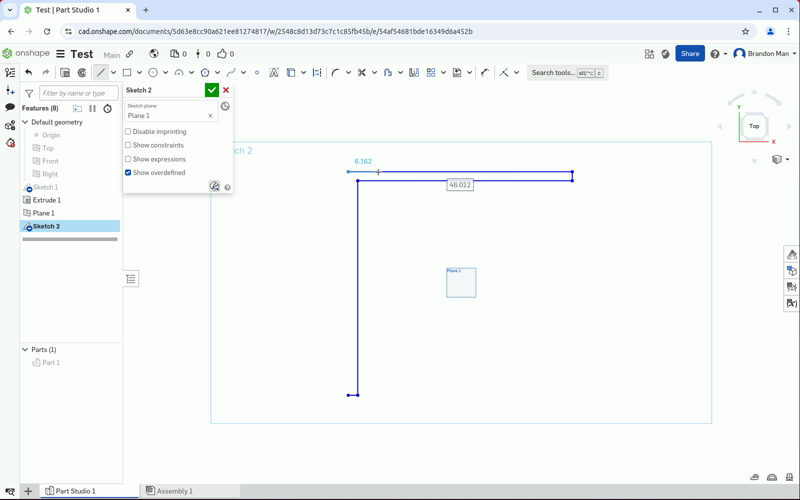
mouse_move(348, 180)
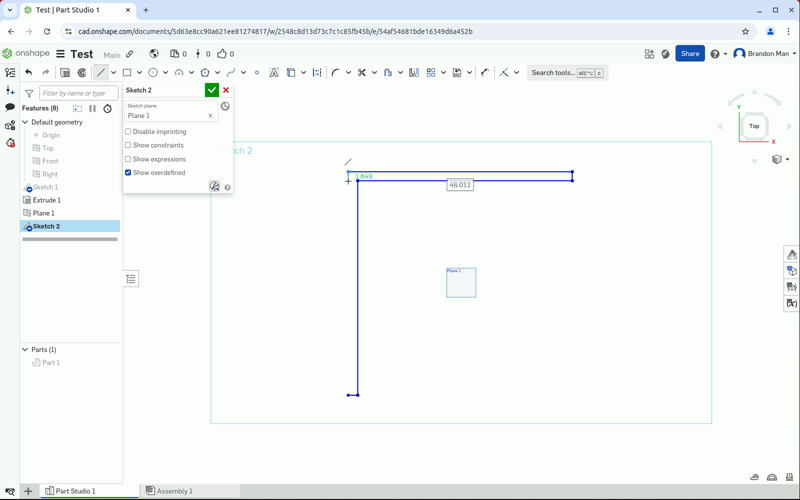
click(348, 180)
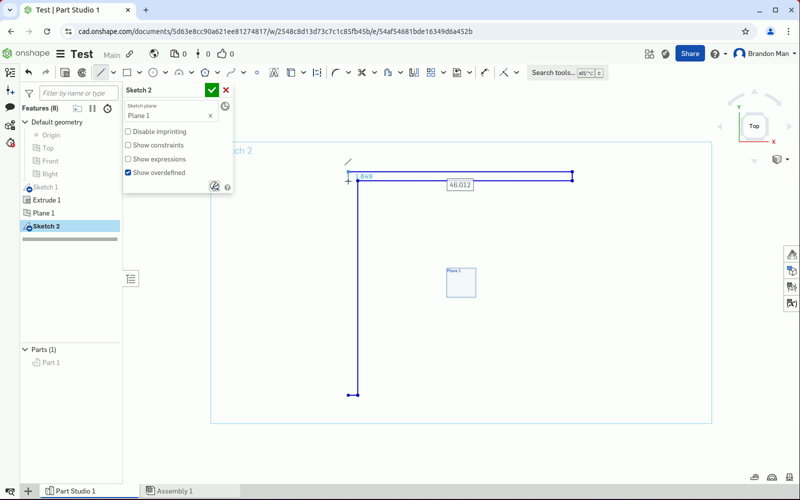
key_up(shift)
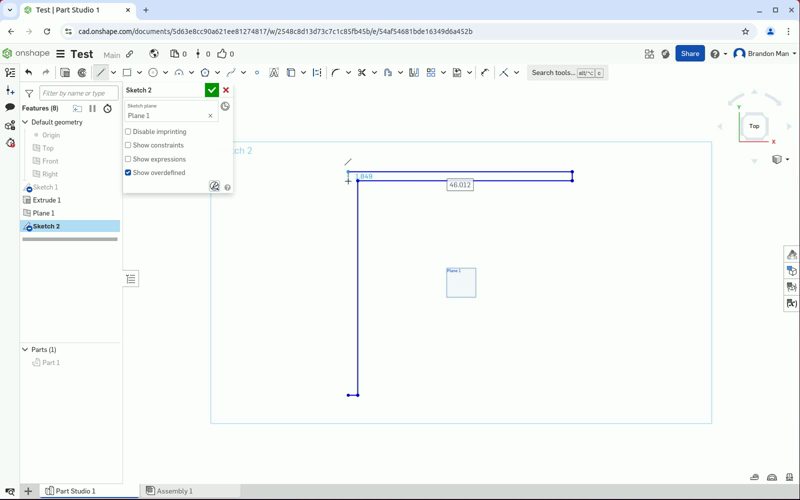
key_down(shift)
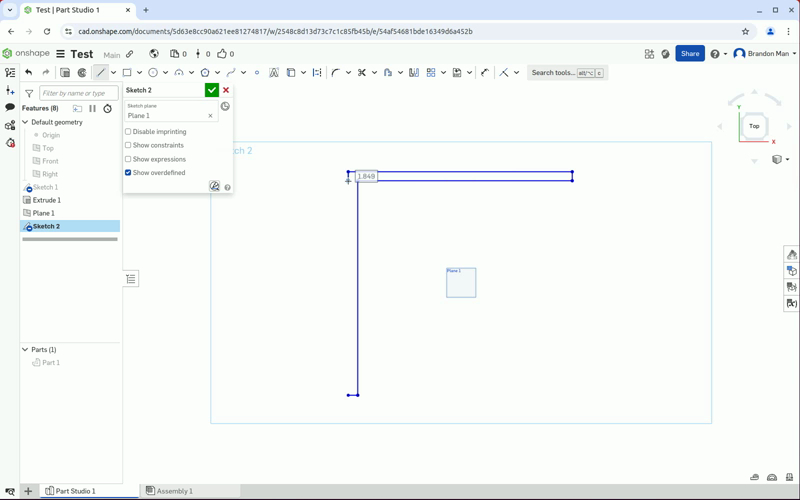
mouse_move(348, 395)
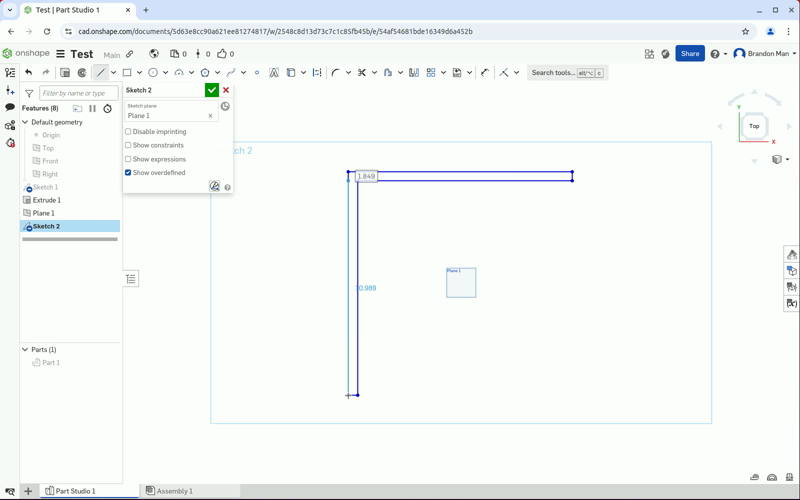
key_up(shift)
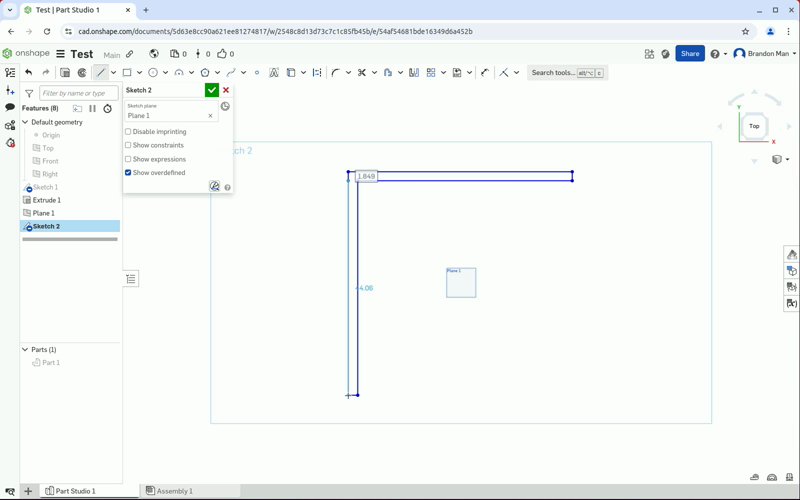
click(348, 395)
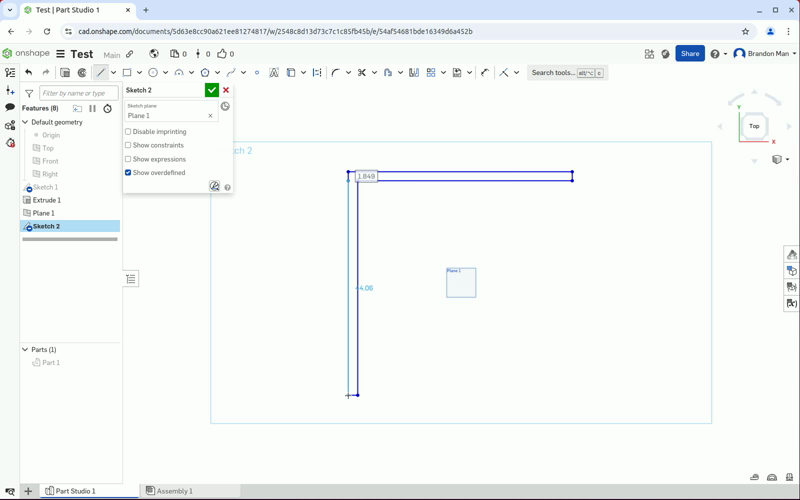
key(esc)
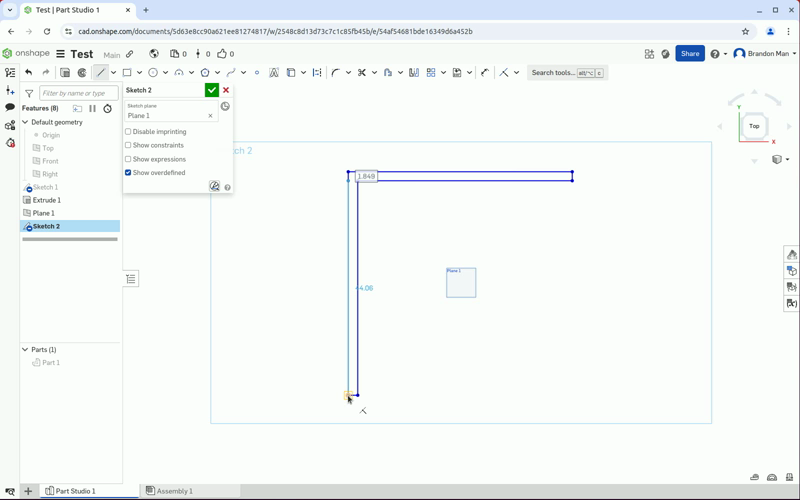
mouse_move(446, 177)
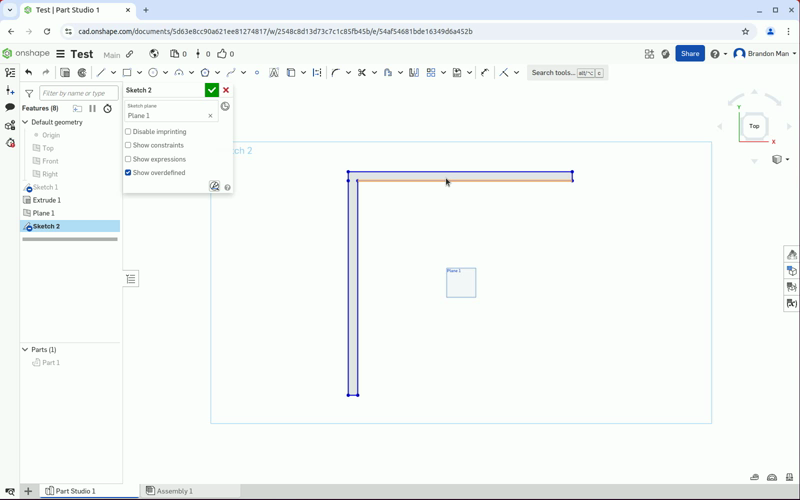
click(446, 177)
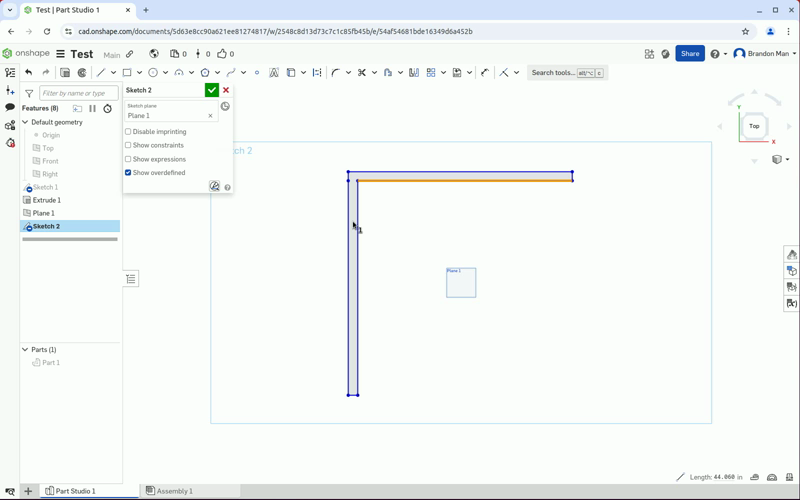
mouse_move(73, 352)
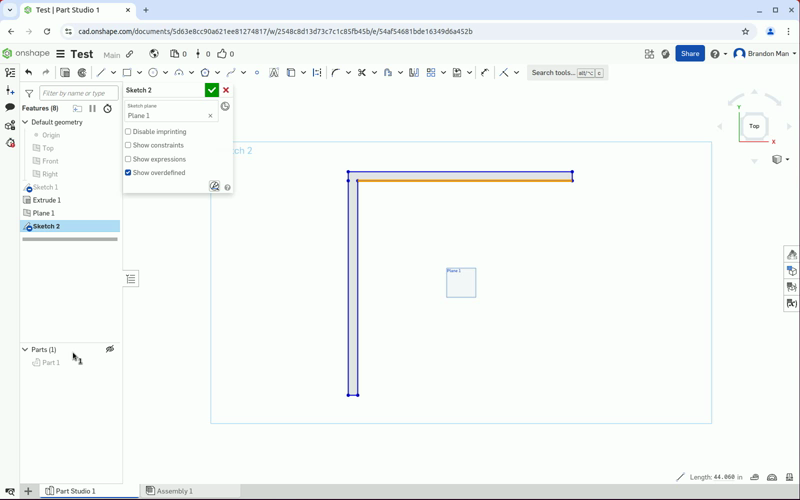
key(shift+y)
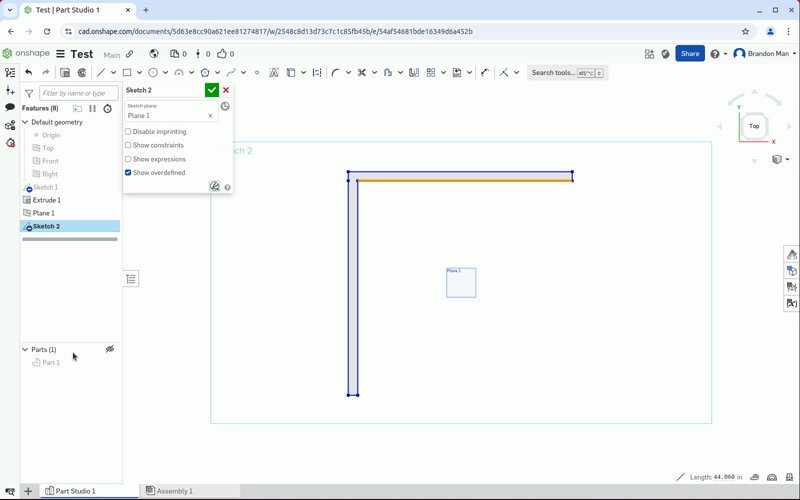
key(shift+e)
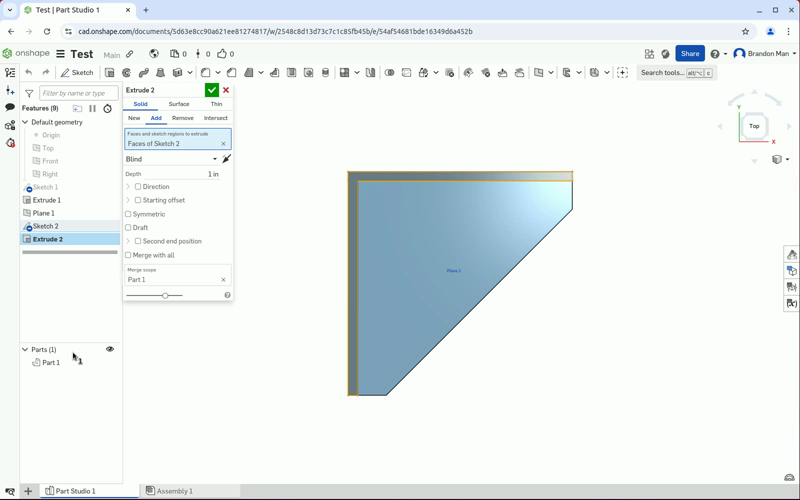
mouse_move(143, 106)
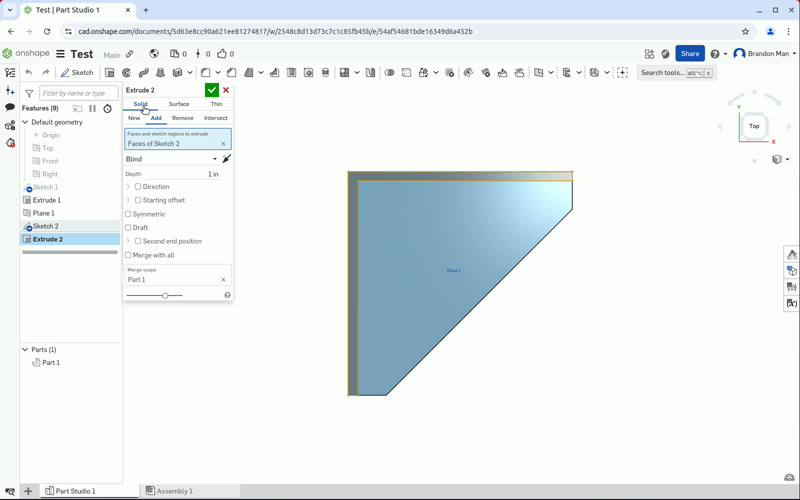
click(143, 106)
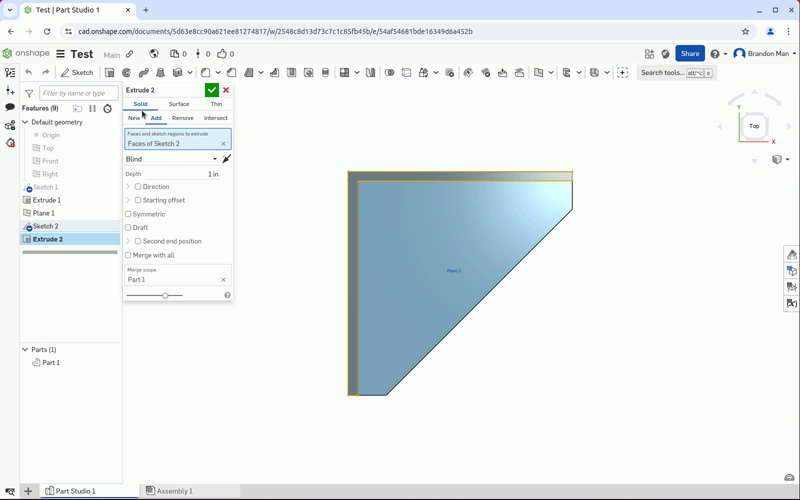
mouse_move(137, 120)
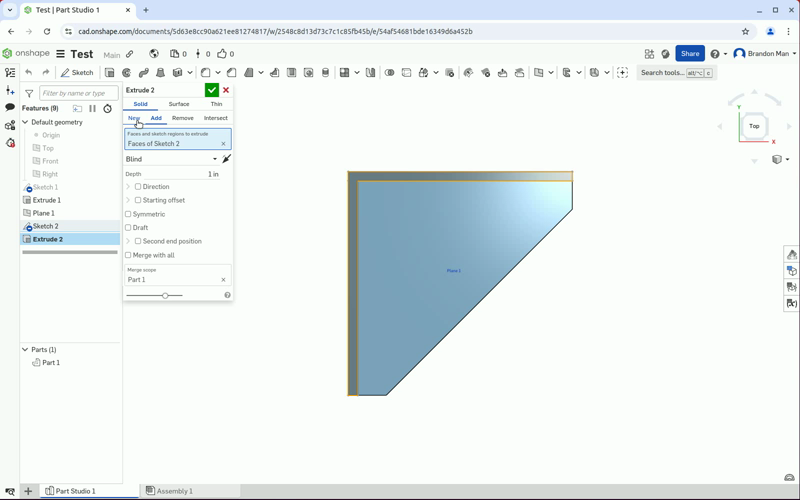
click(137, 120)
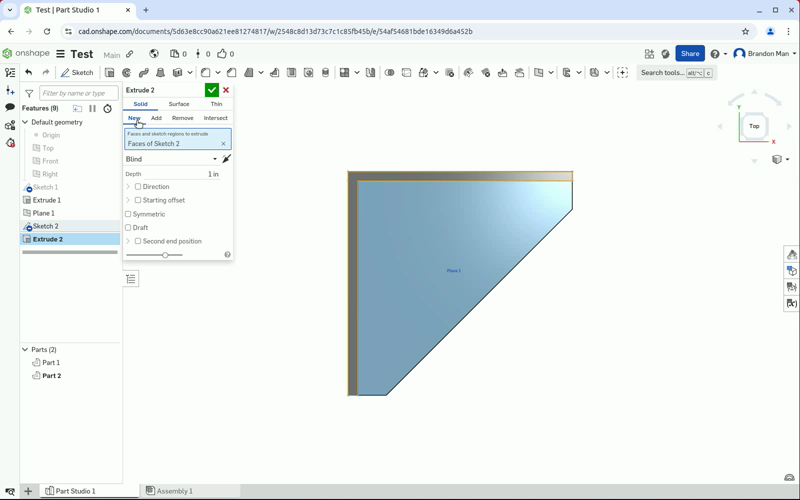
key(tab, 4)
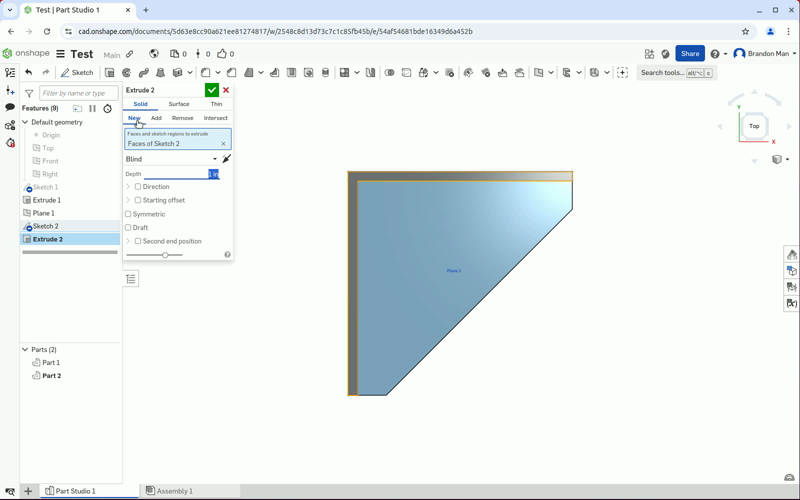
text(19.257)
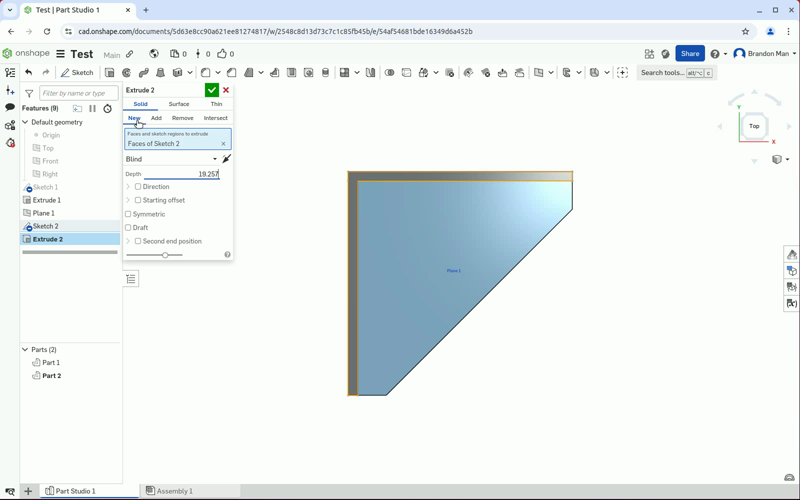
key(enter)
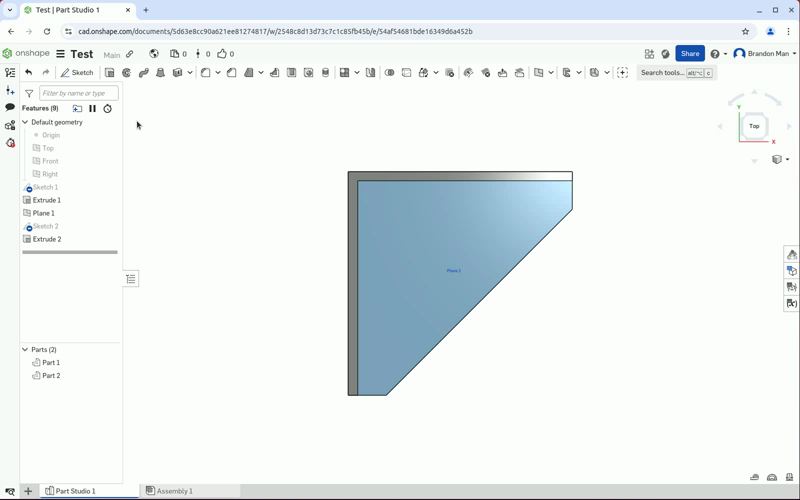
key(shift+h)
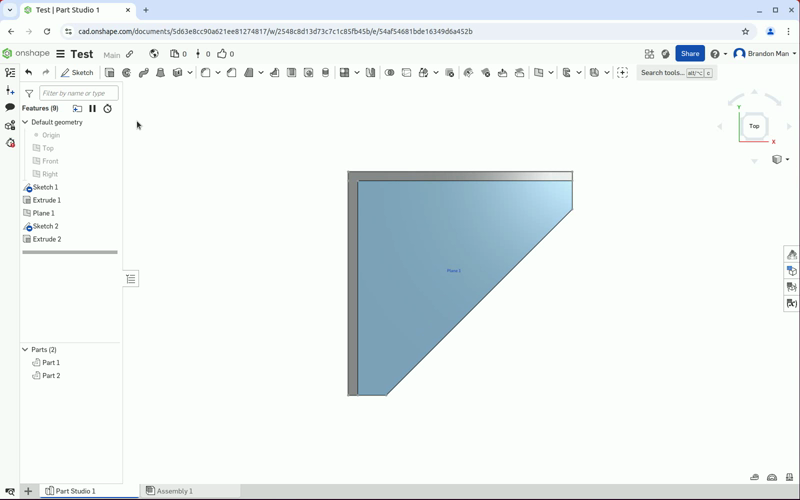
key(shift+h)
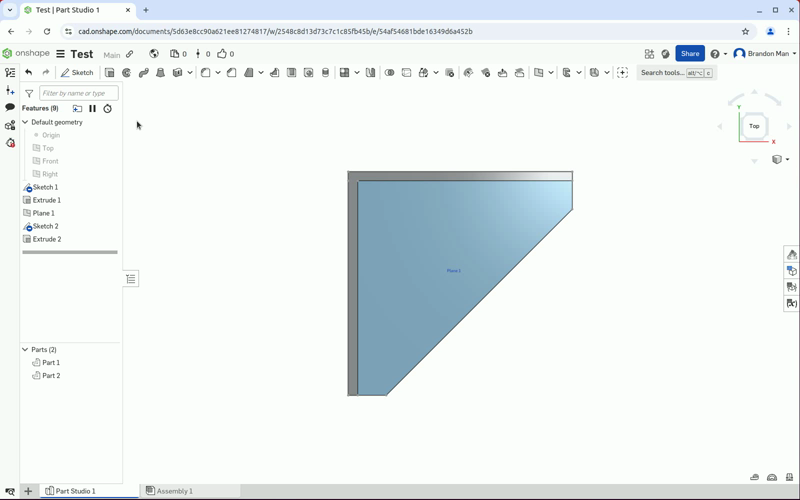
key(shift+7)
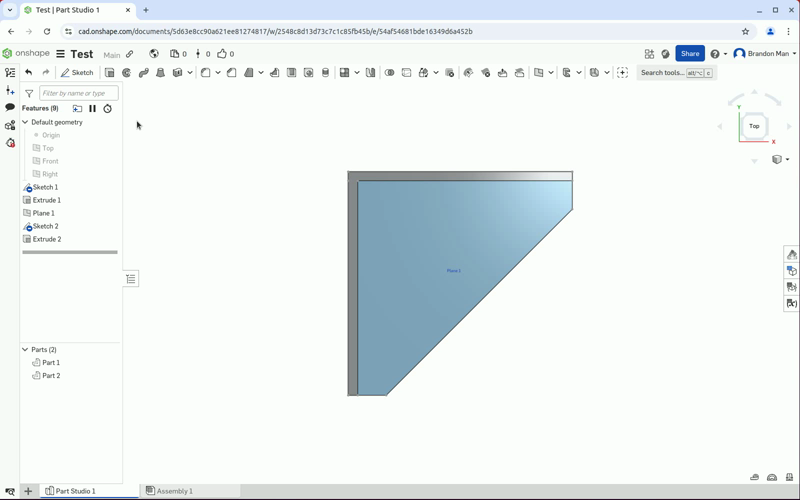
key(up, 3)
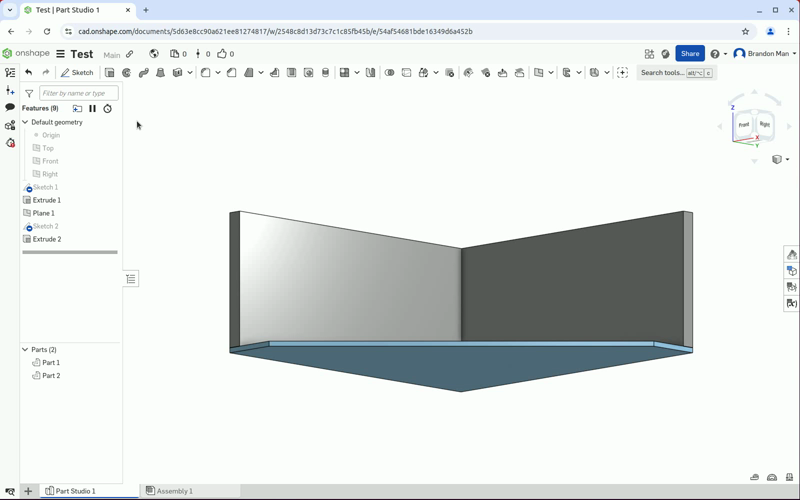
key(left, 3)
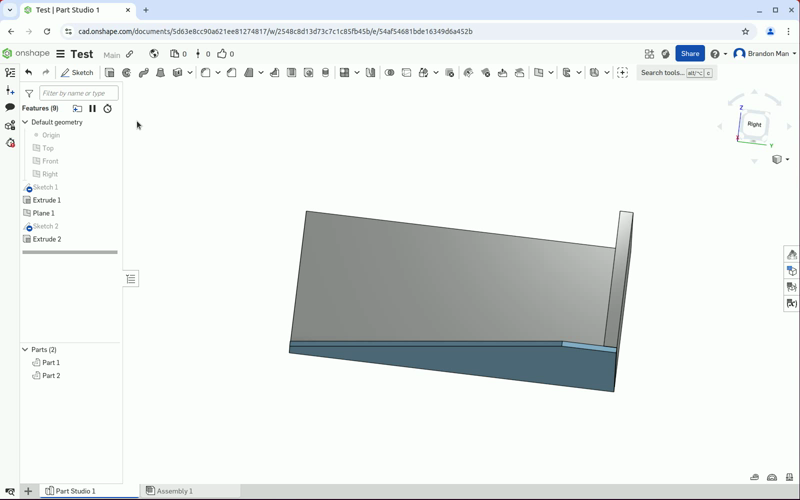
key(right, 3)
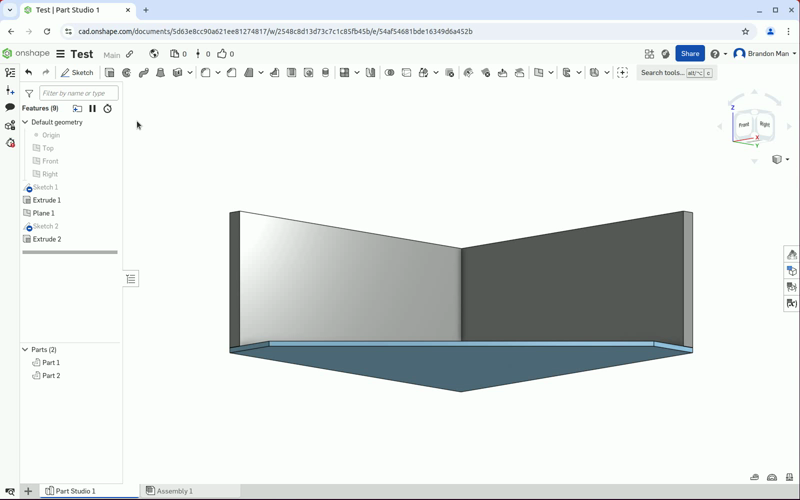
key(down, 3)
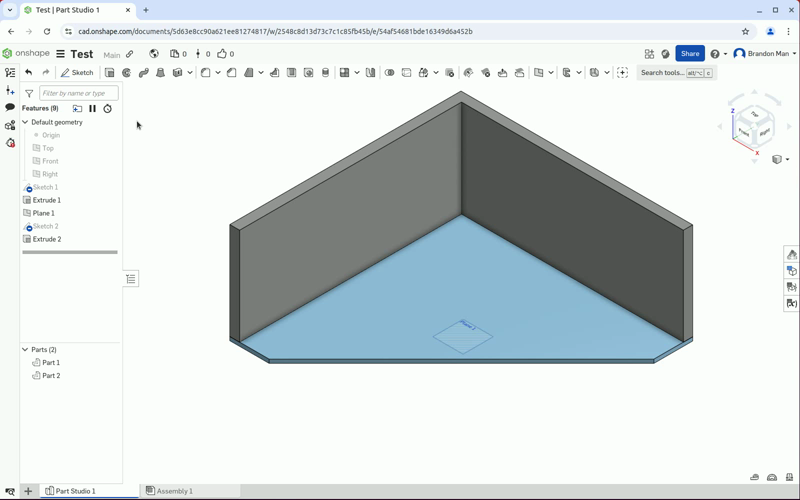
mouse_move(73, 189)
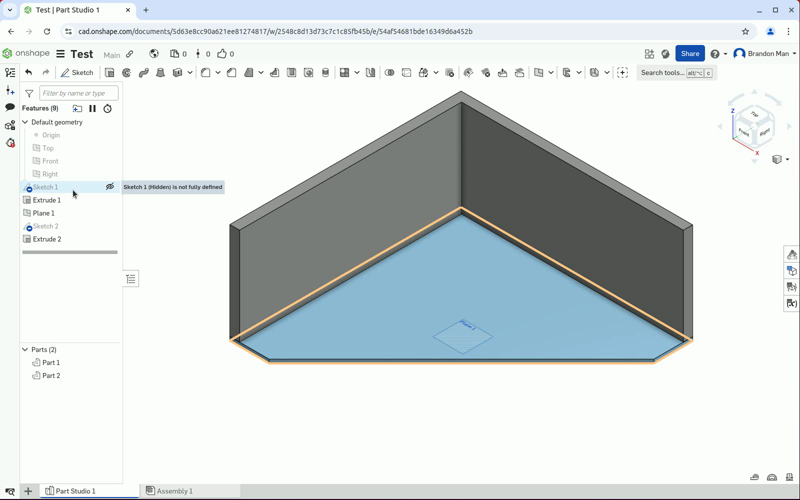
click(73, 189)